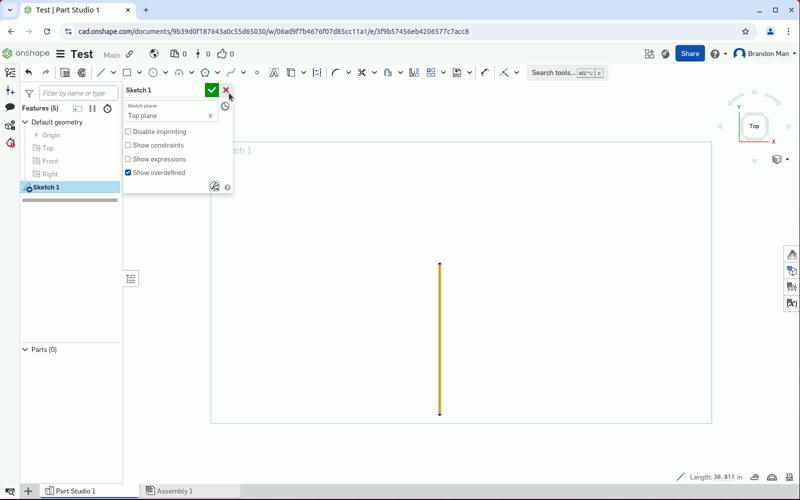
key(shift+h)
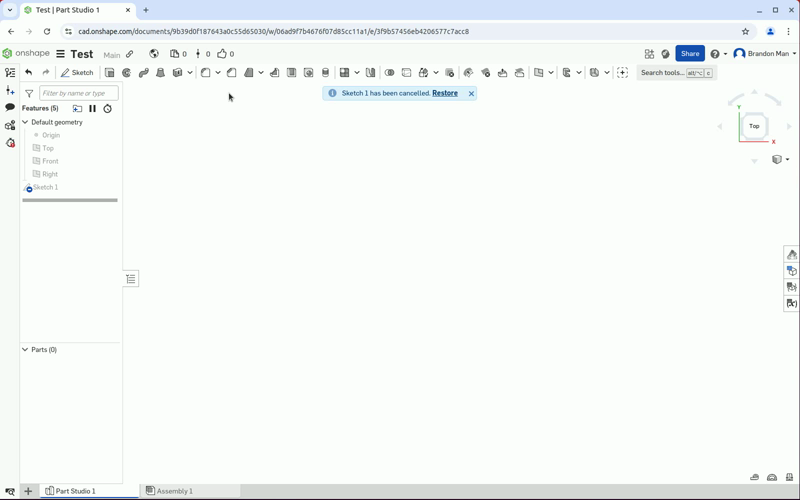
mouse_move(73, 352)
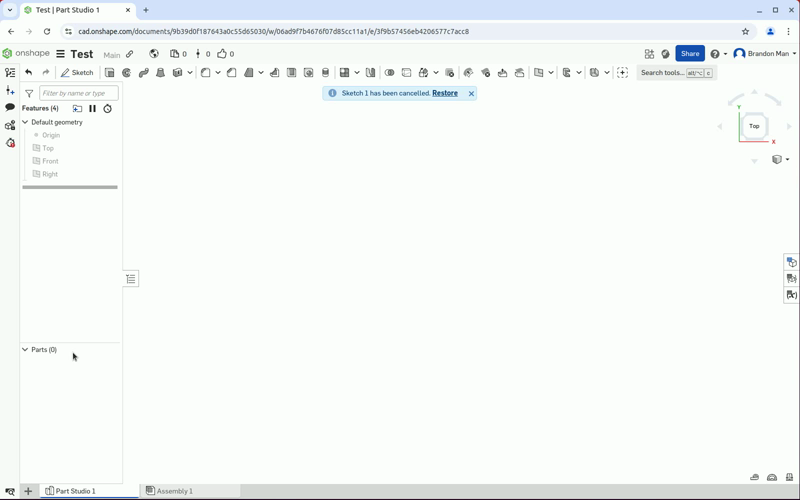
key(y)
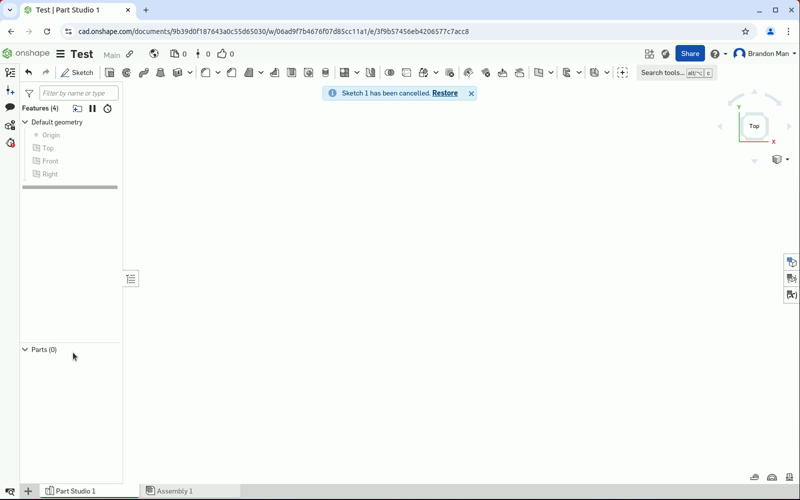
key(shift+p)
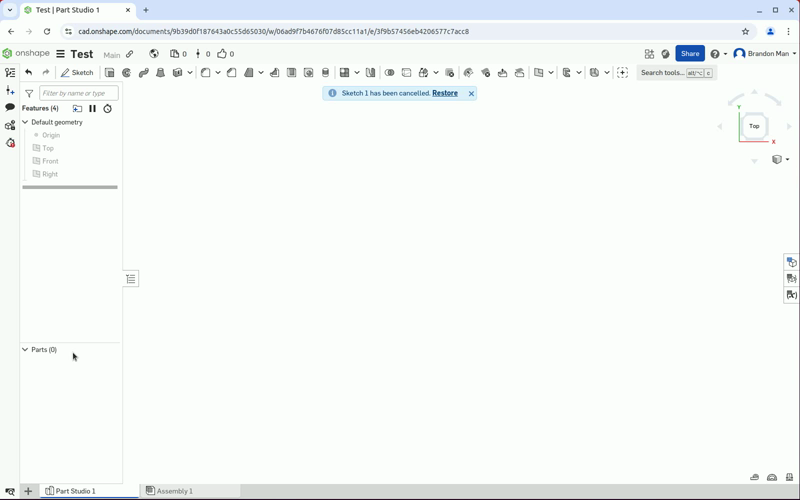
key(space)
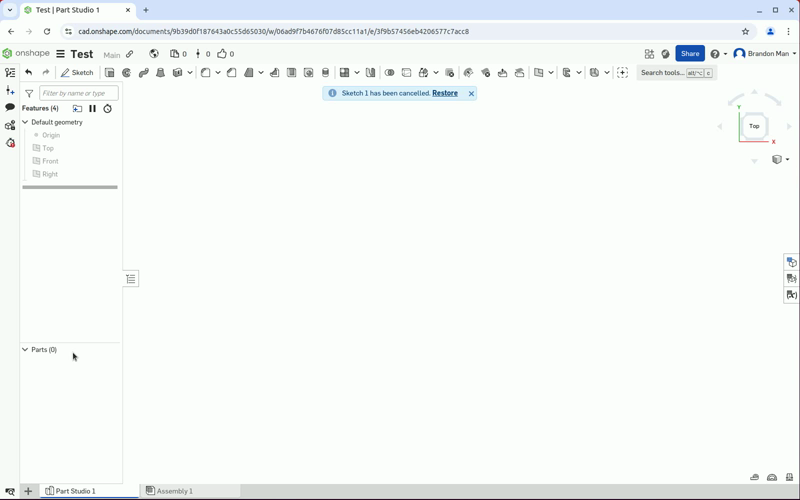
key_down(shift)
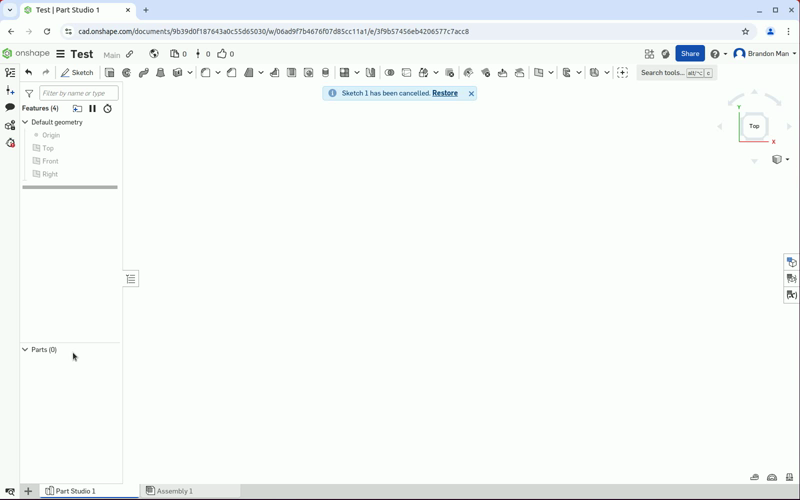
key(up)
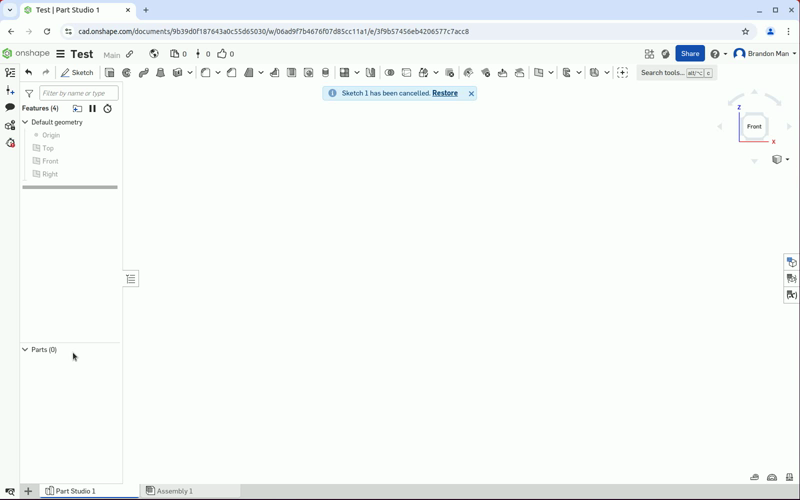
key_up(shift)
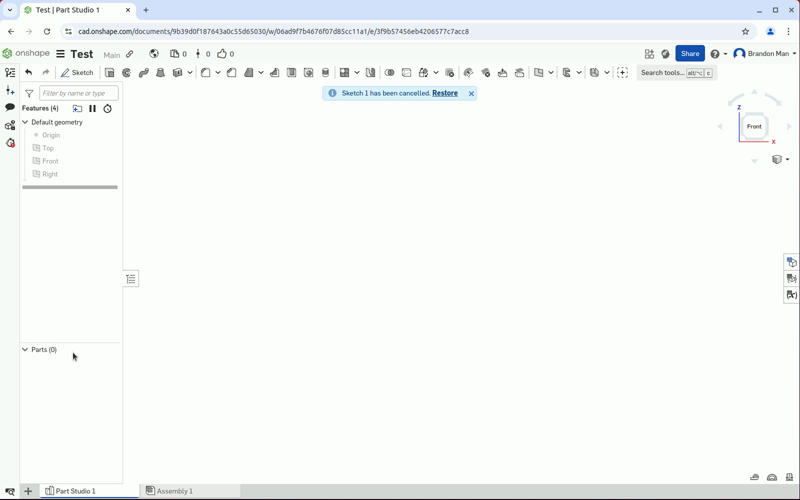
mouse_move(73, 352)
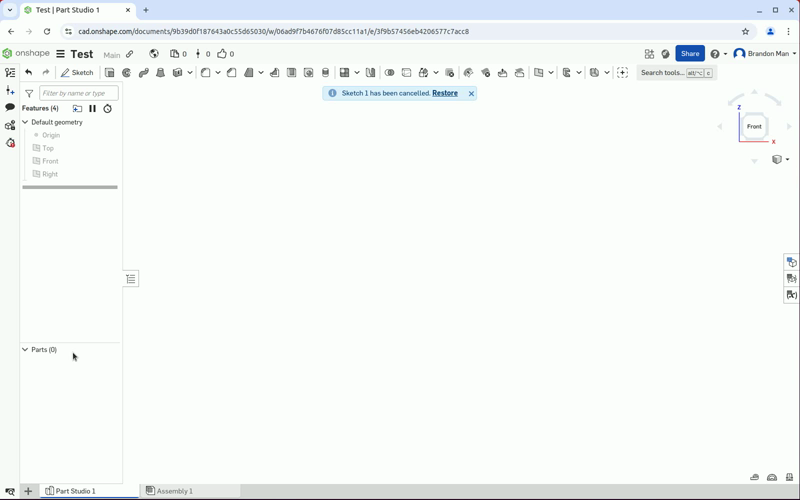
key(shift+y)
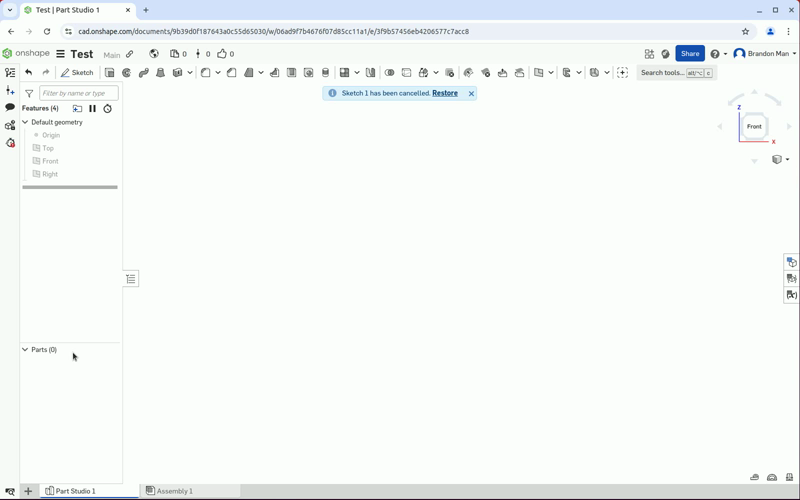
key(shift+s)
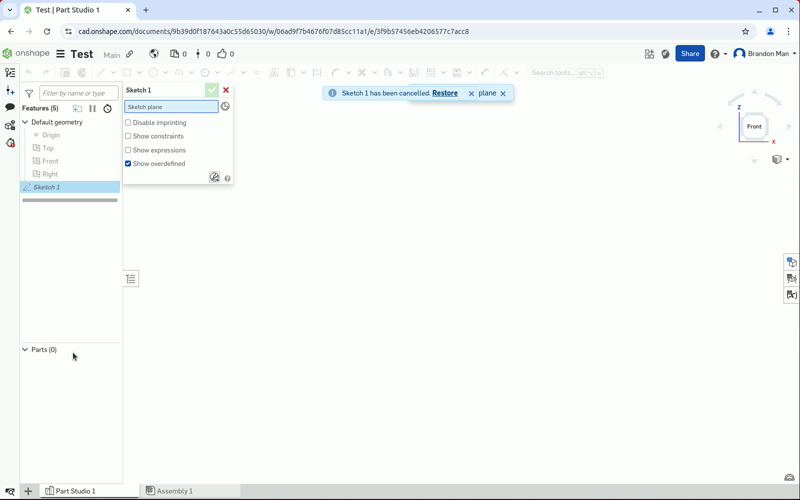
mouse_move(73, 163)
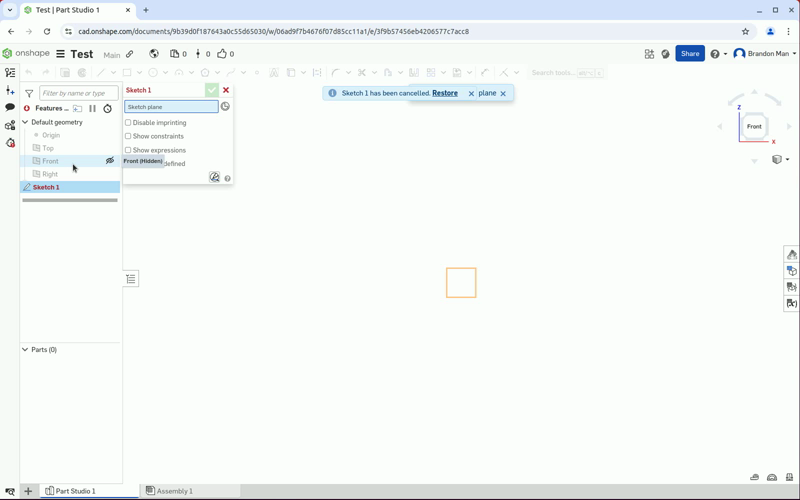
click(73, 163)
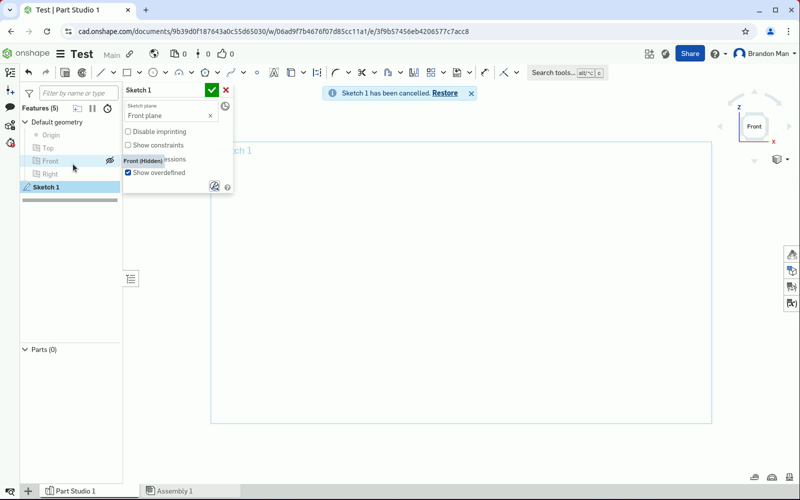
mouse_move(73, 352)
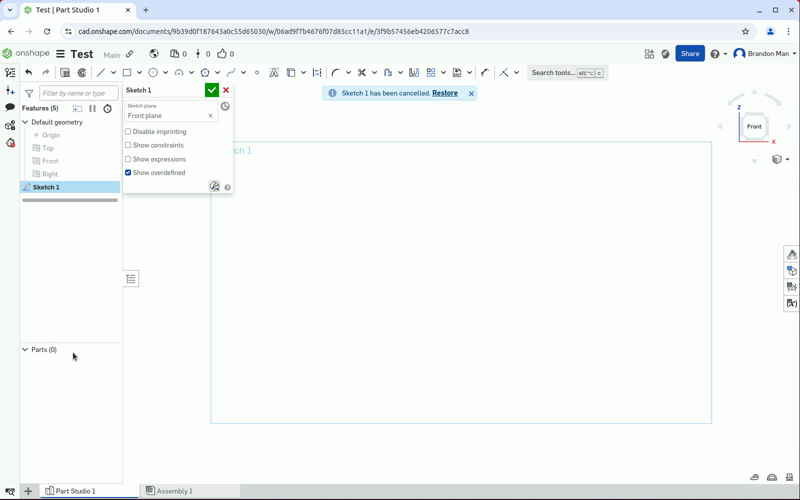
key(y)
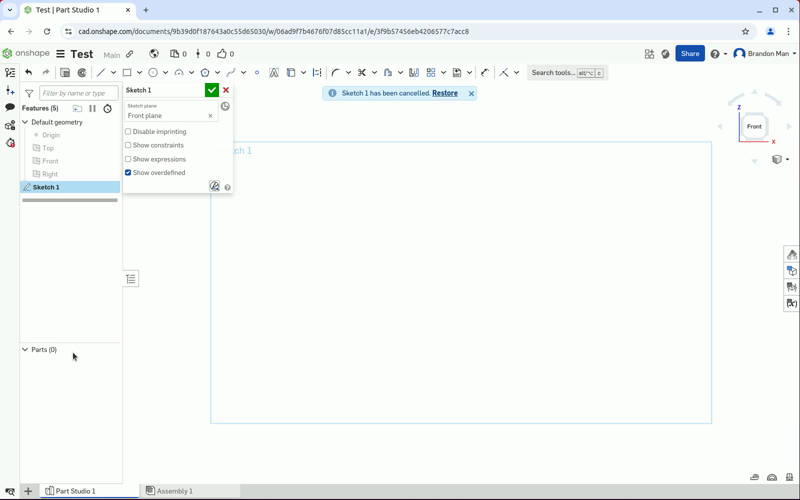
key(l)
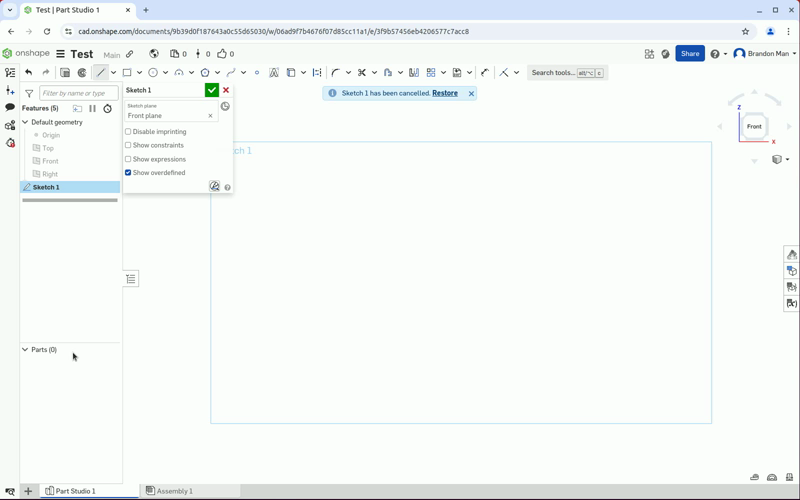
key_down(shift)
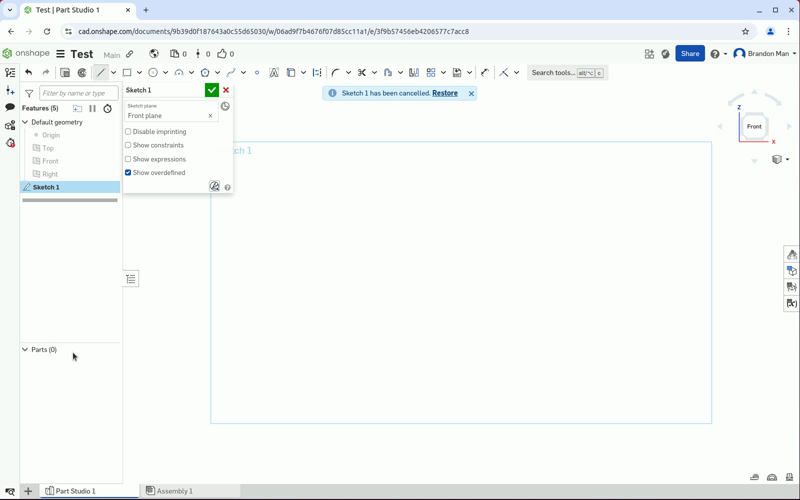
mouse_move(439, 315)
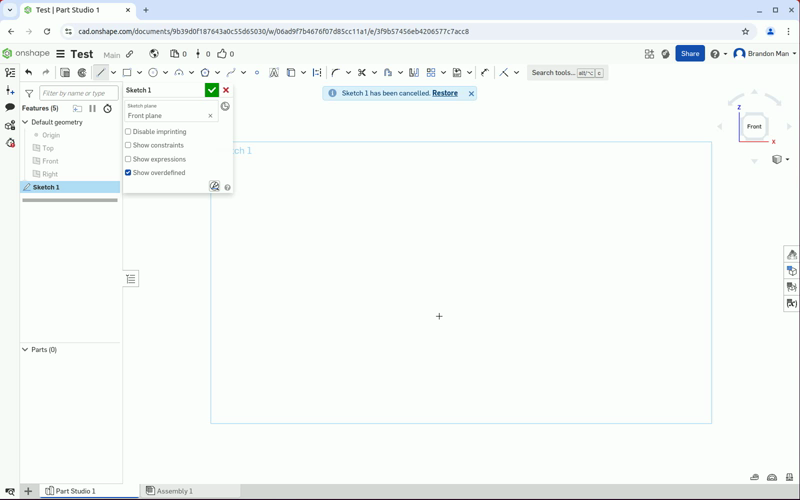
click(439, 315)
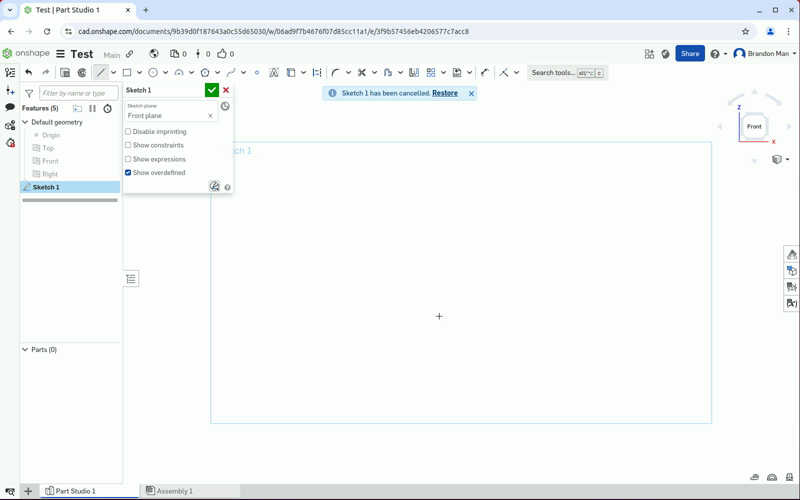
key_up(shift)
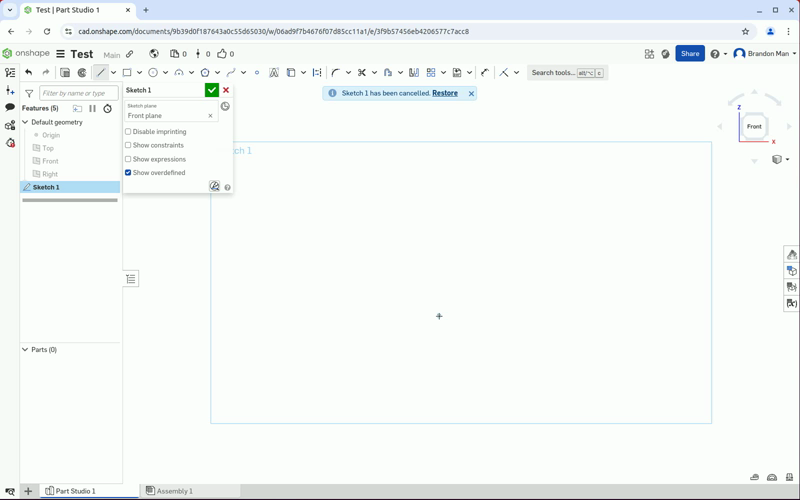
key_down(shift)
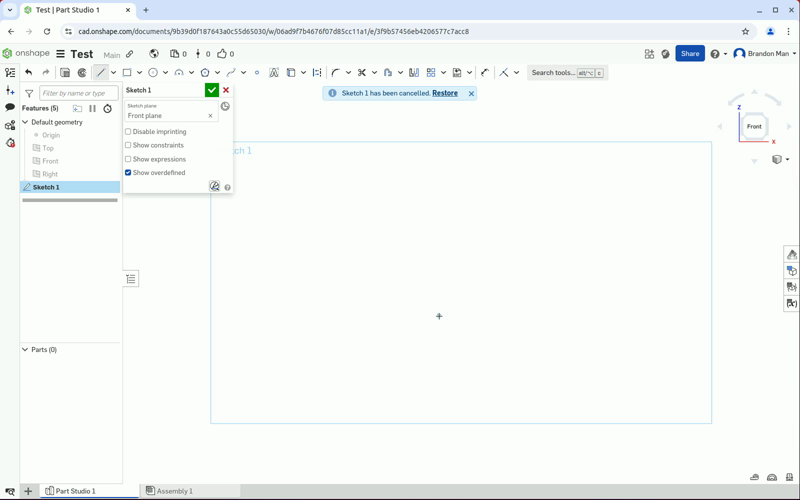
mouse_move(469, 315)
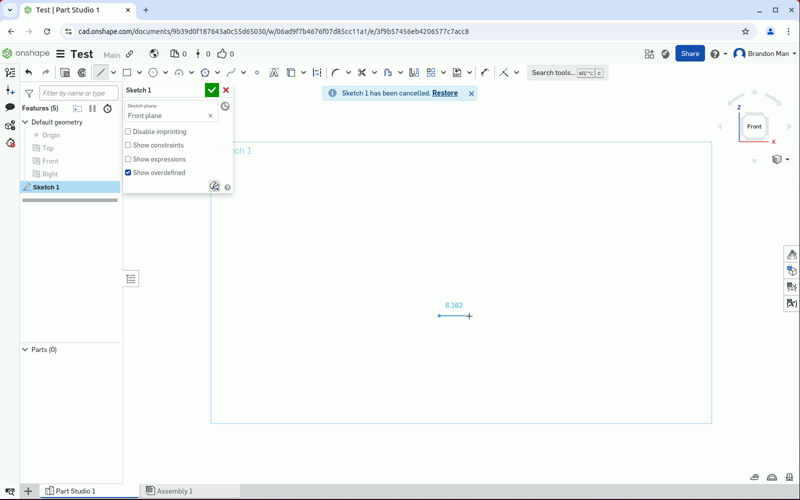
mouse_move(495, 315)
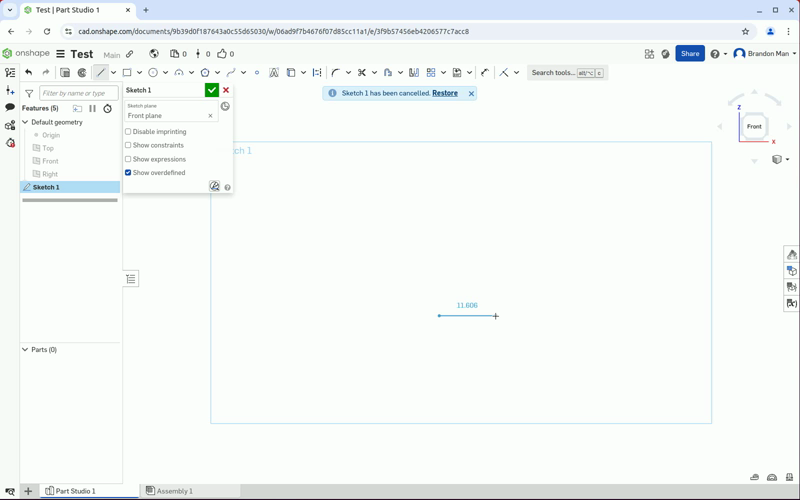
click(495, 315)
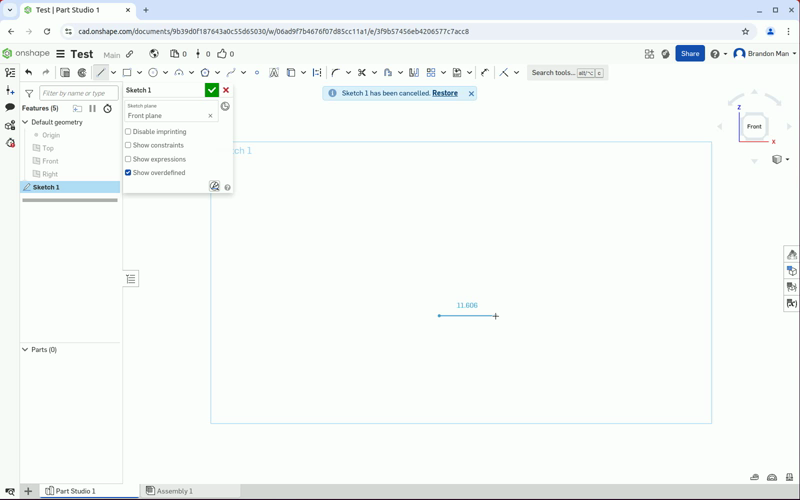
key_up(shift)
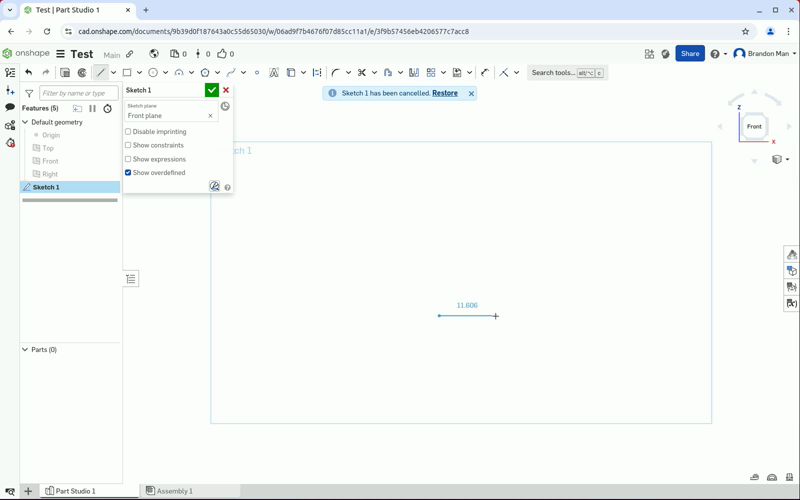
key_down(shift)
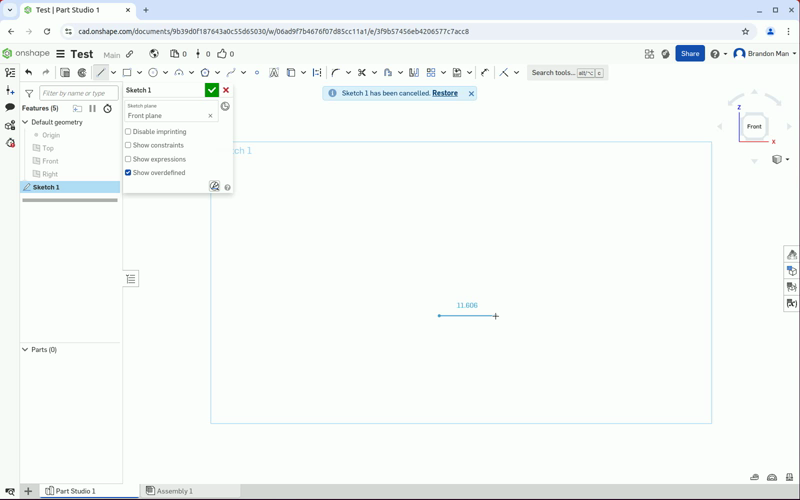
mouse_move(495, 240)
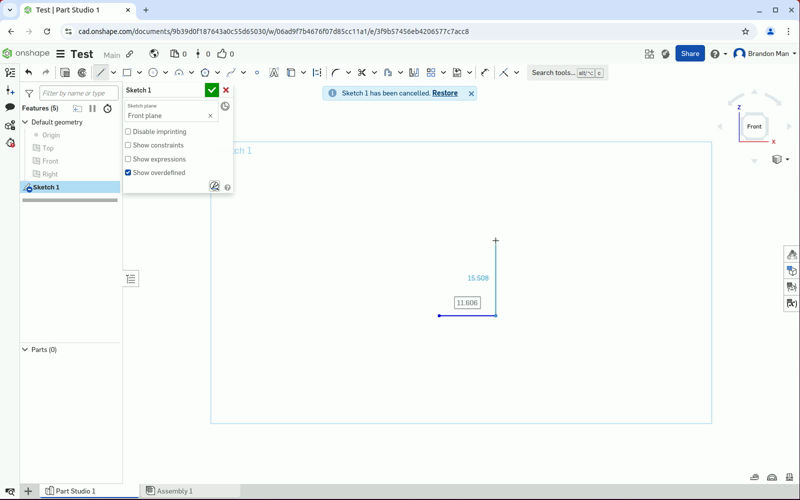
click(495, 240)
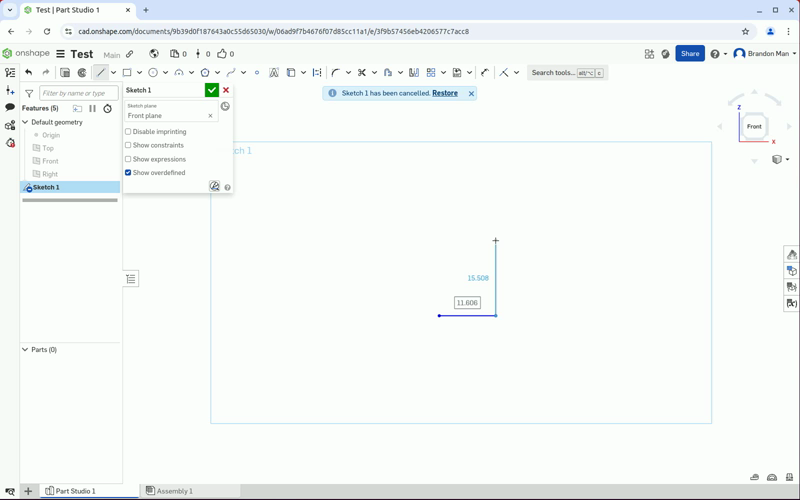
key_up(shift)
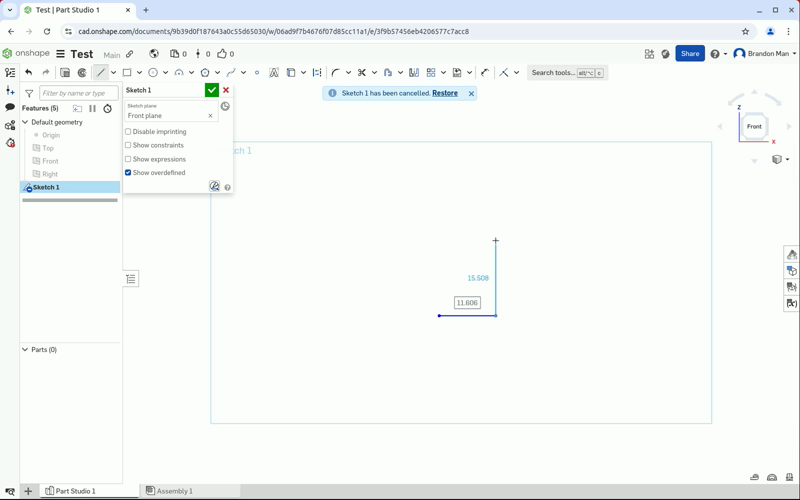
key_down(shift)
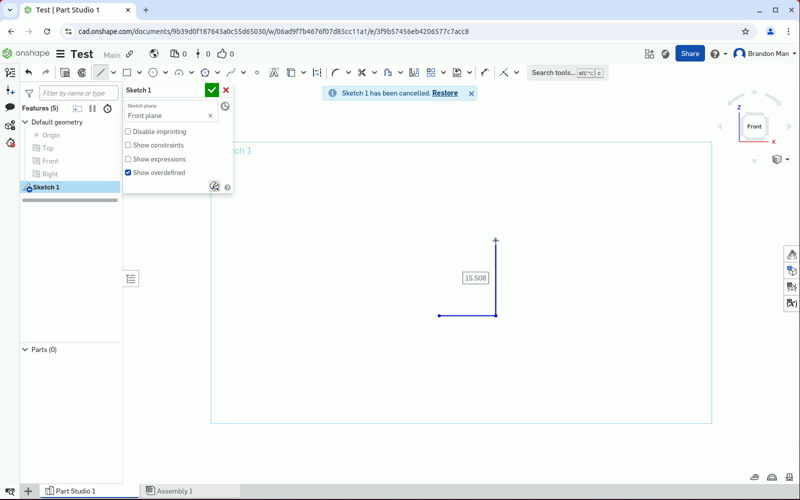
mouse_move(525, 240)
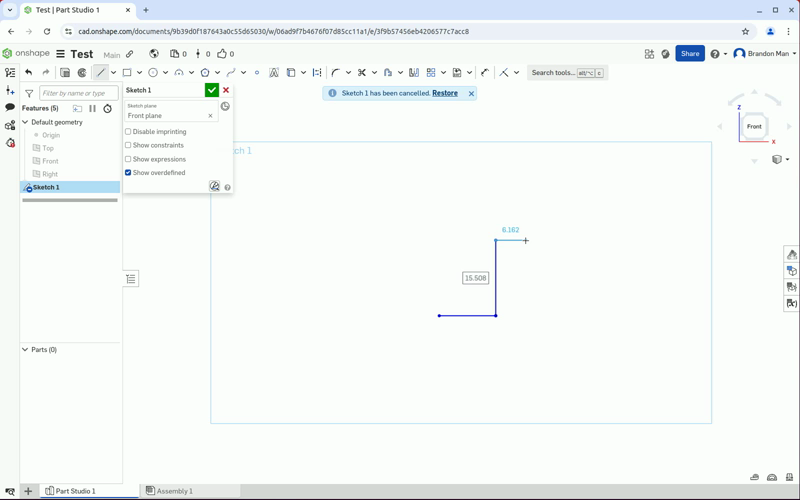
mouse_move(439, 240)
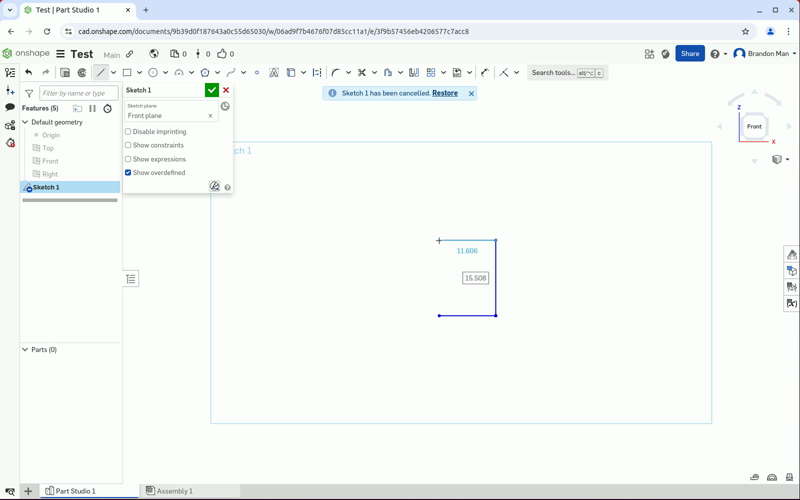
click(439, 240)
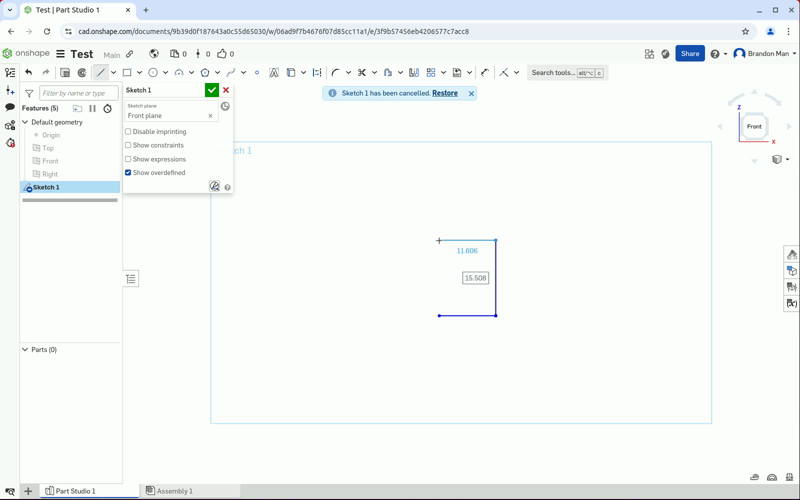
key_up(shift)
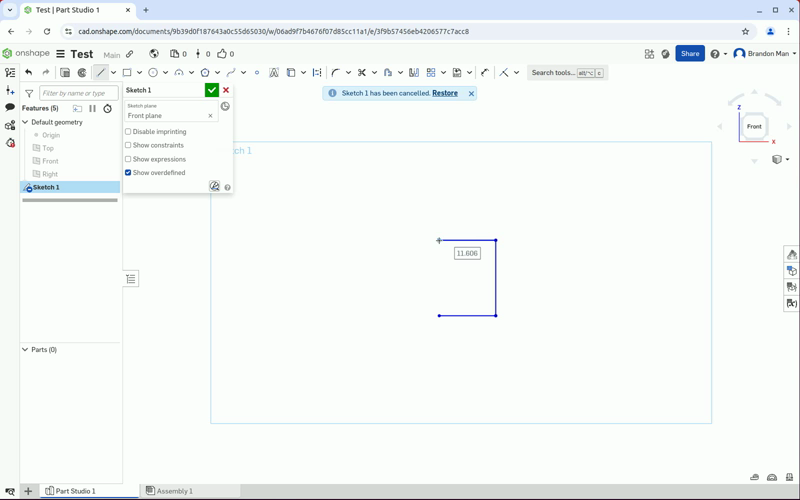
key_down(shift)
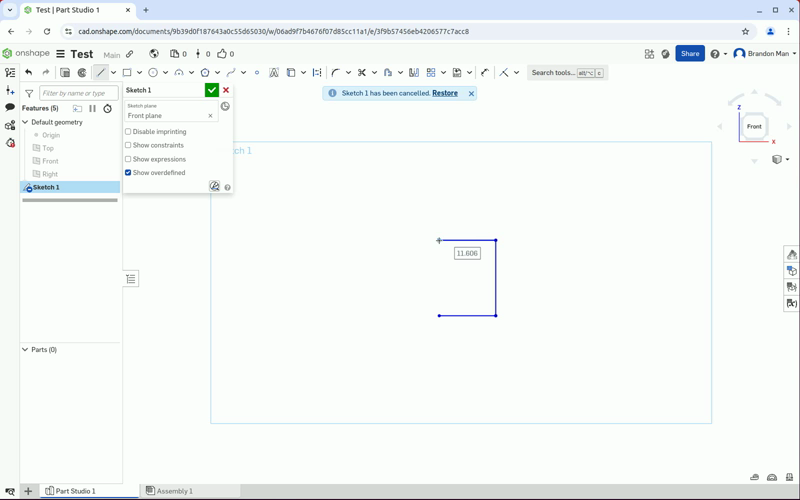
mouse_move(439, 315)
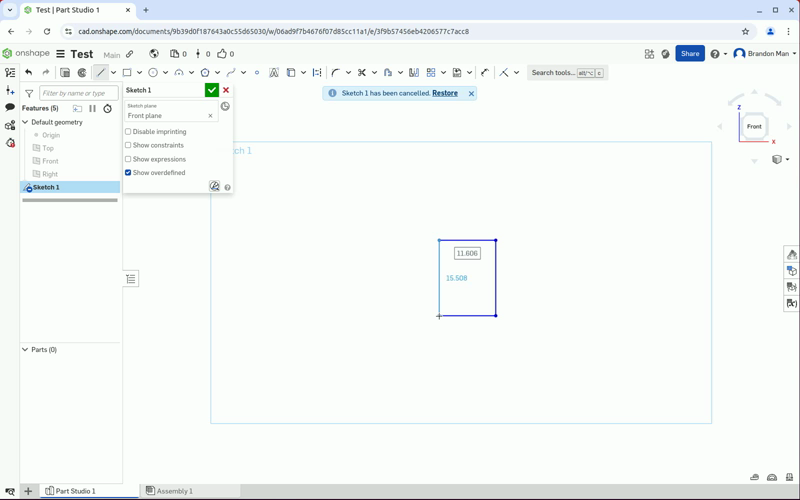
key_up(shift)
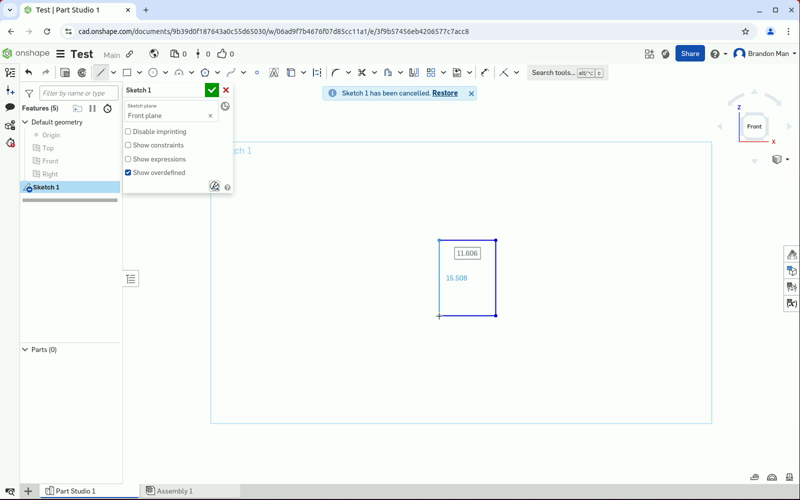
click(439, 315)
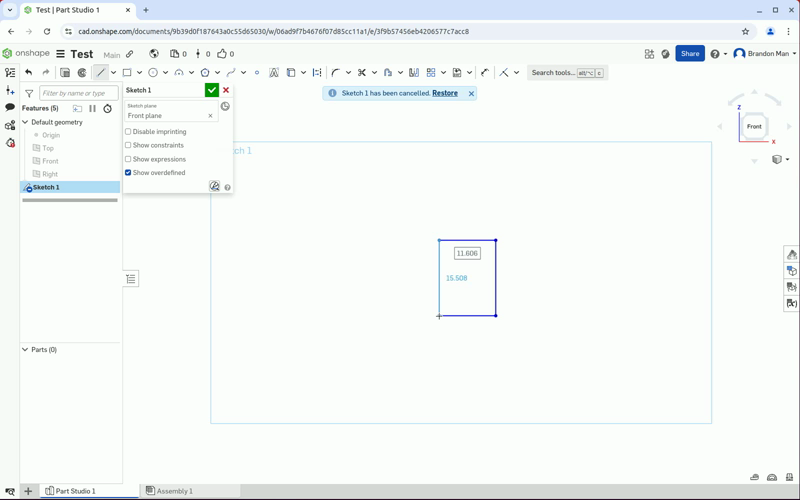
key(esc)
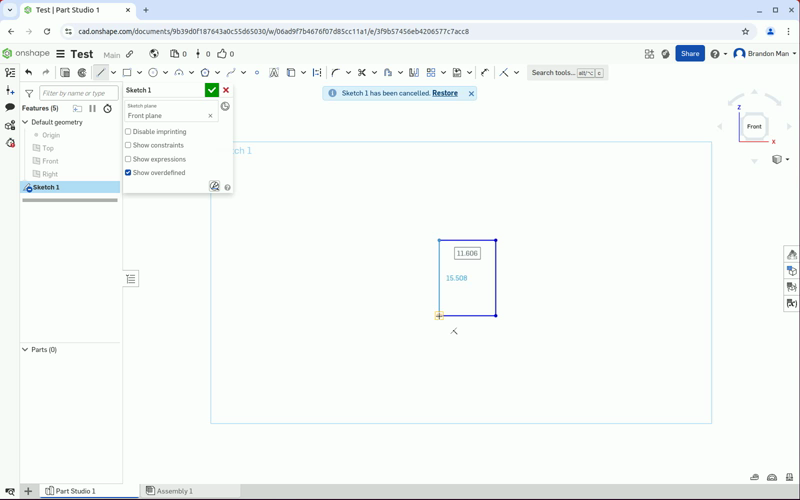
mouse_move(450, 275)
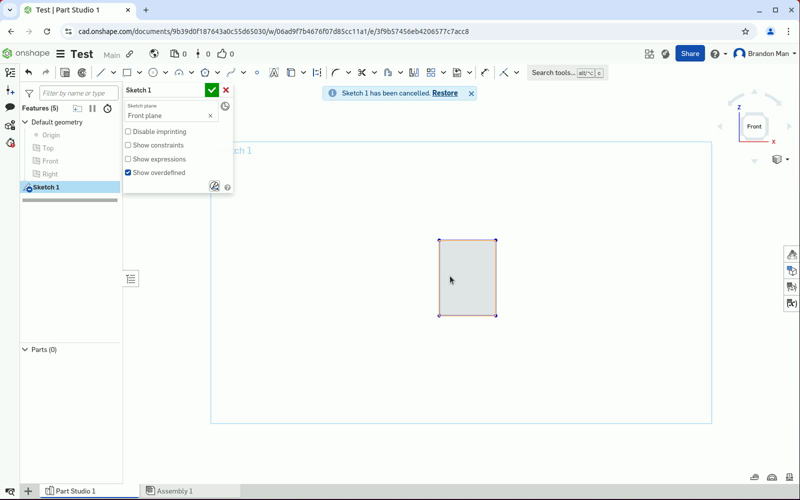
click(450, 275)
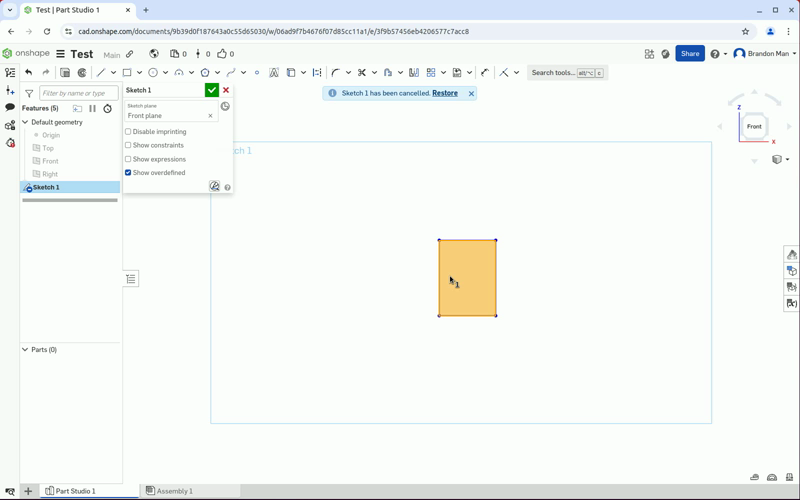
mouse_move(73, 352)
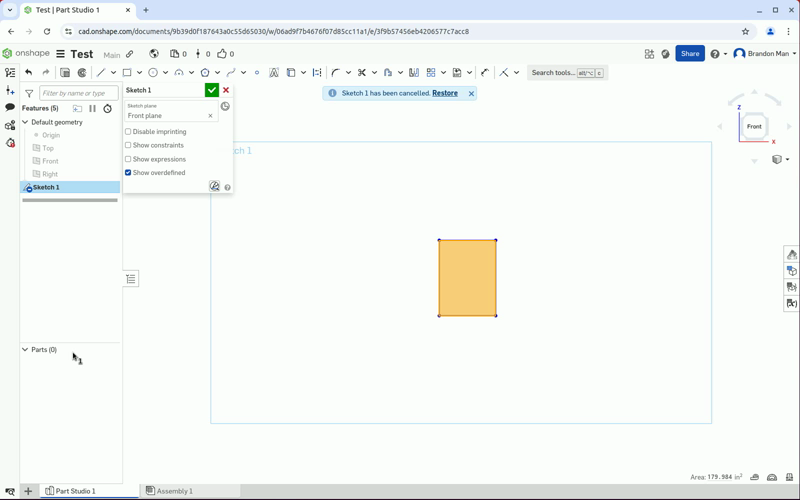
key(shift+y)
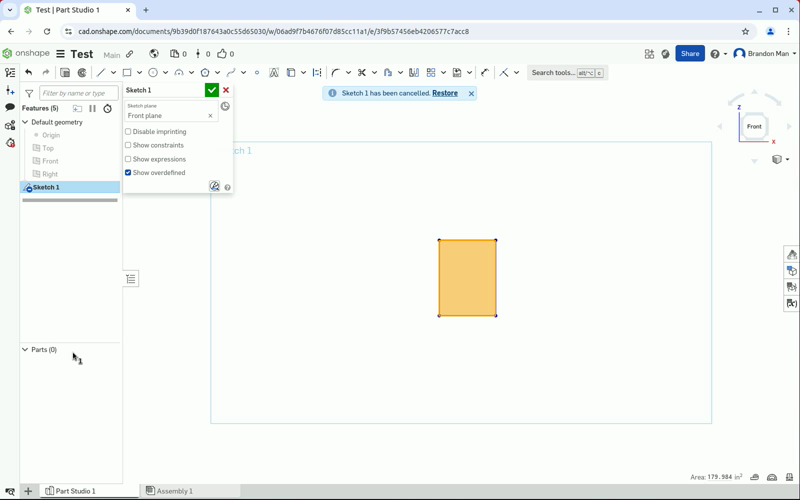
key(shift+e)
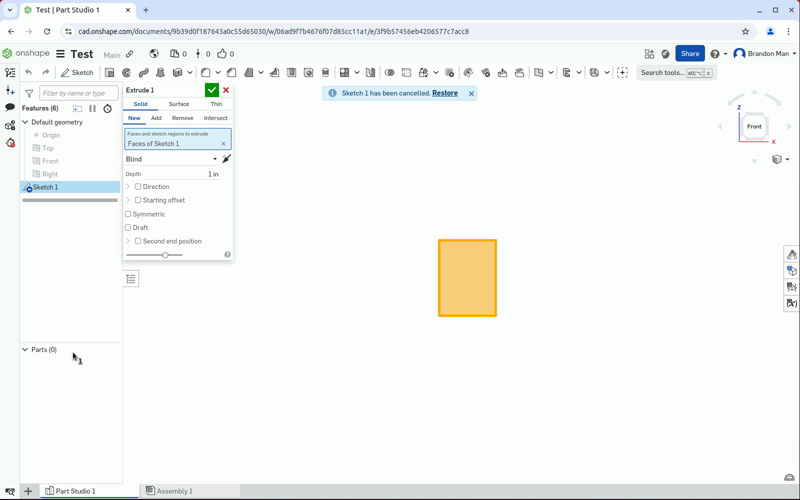
mouse_move(143, 106)
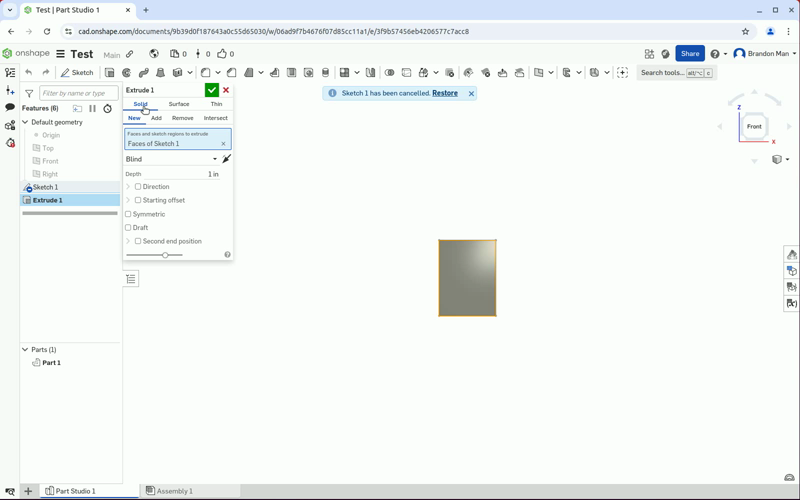
click(143, 106)
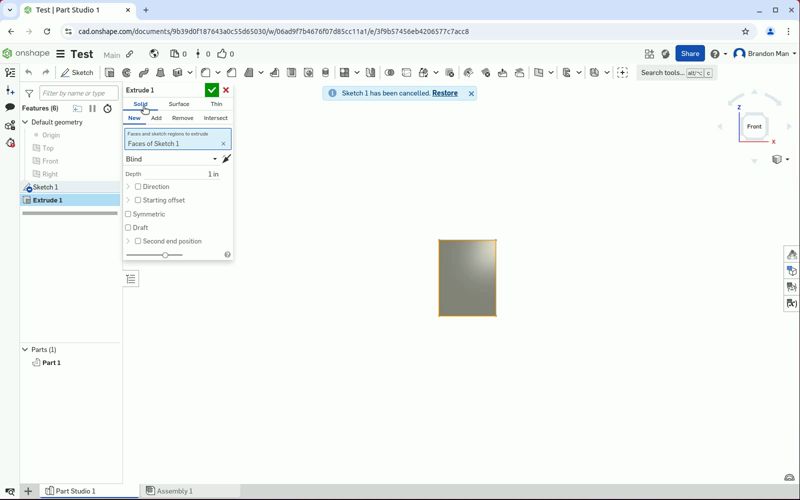
mouse_move(137, 120)
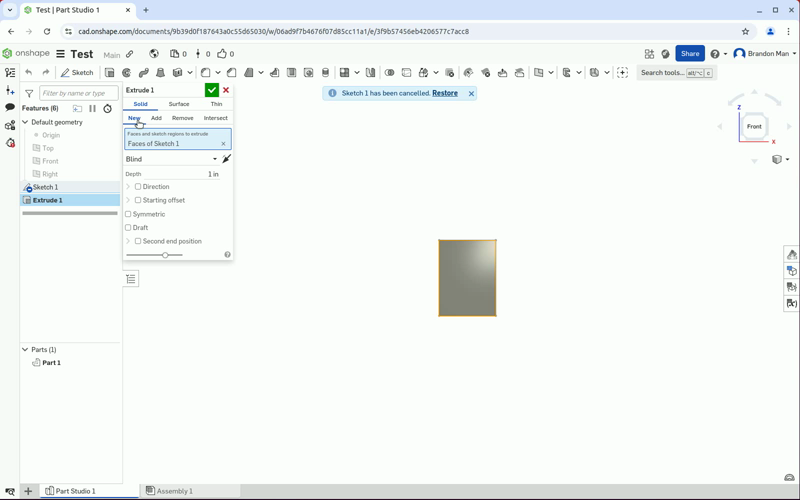
click(137, 120)
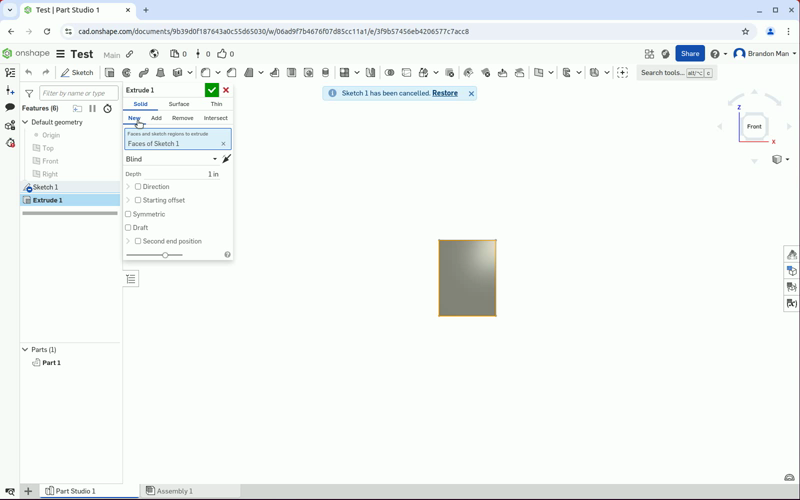
key(tab, 4)
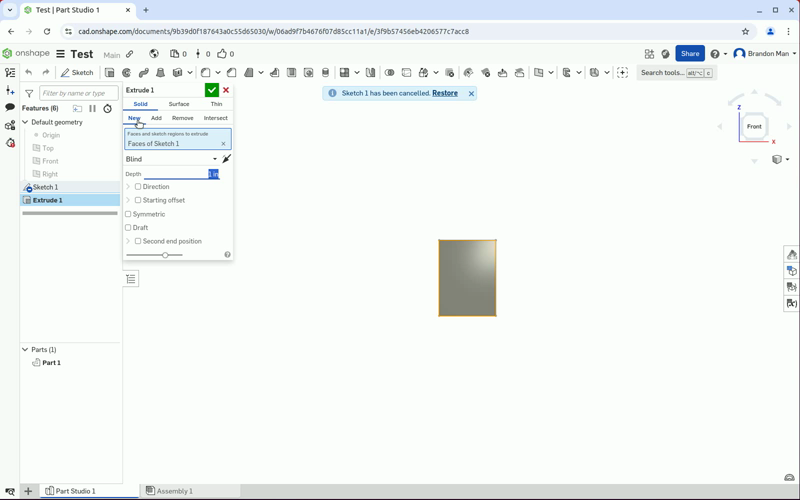
text(3.851)
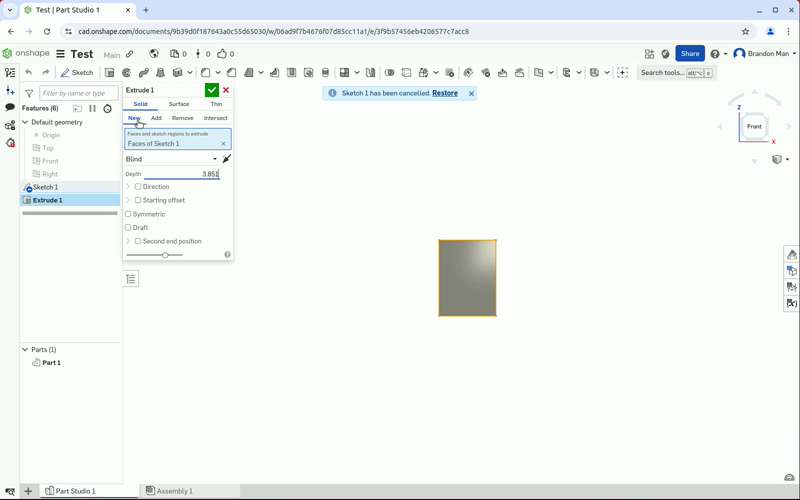
key(enter)
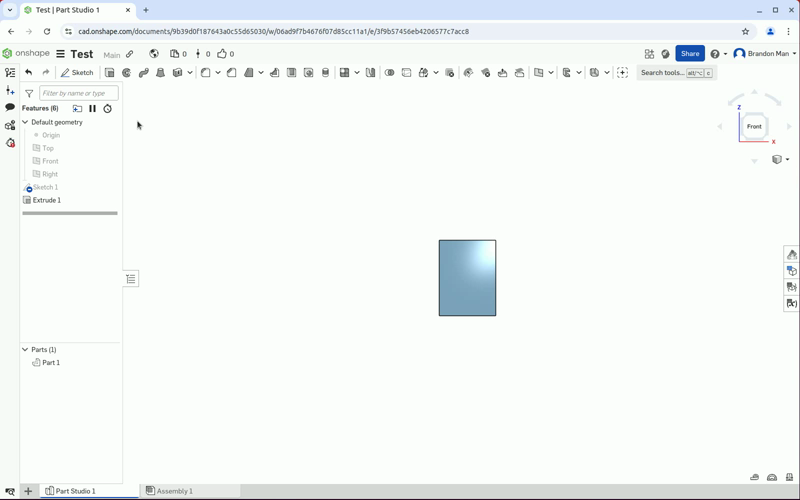
key(shift+h)
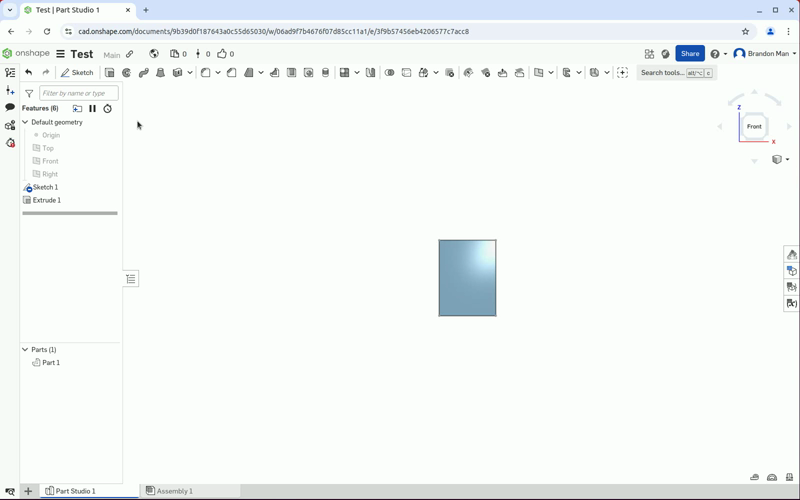
key(shift+h)
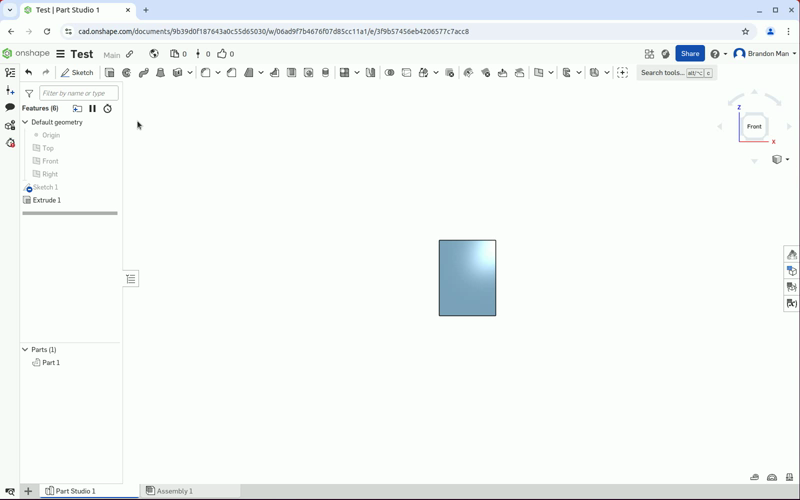
mouse_move(73, 189)
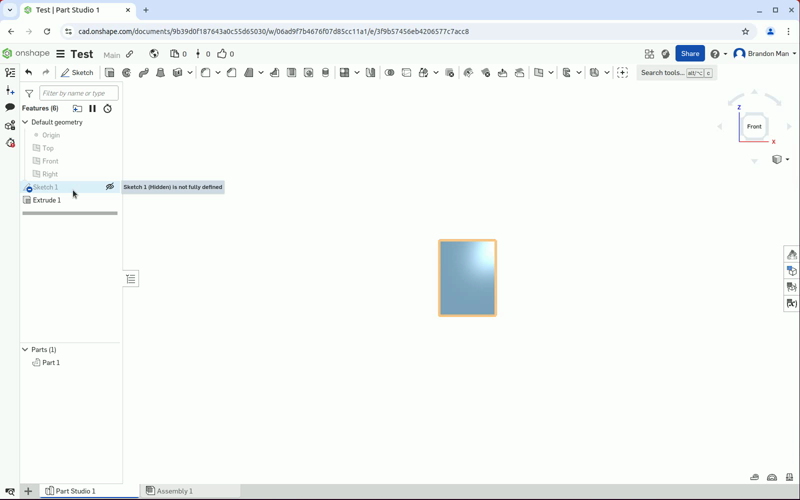
click(73, 189)
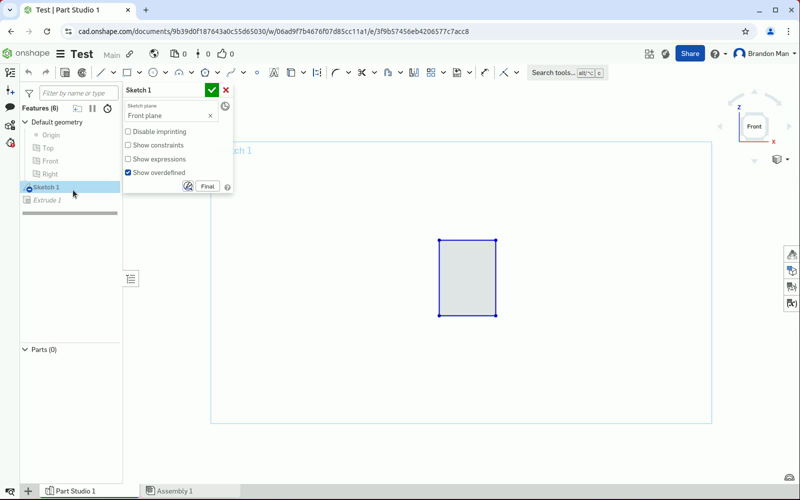
mouse_move(229, 92)
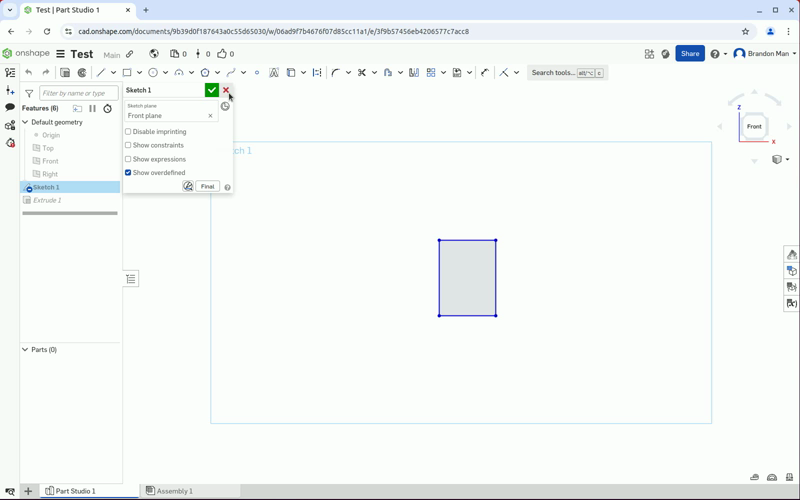
click(229, 92)
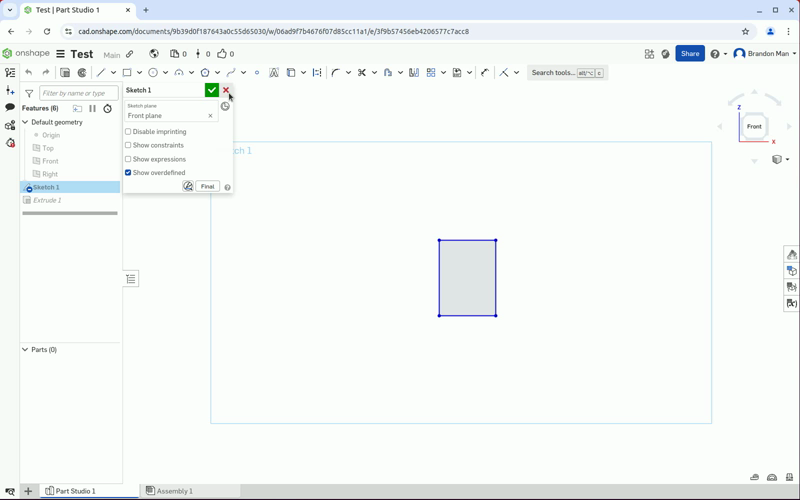
key(shift+s)
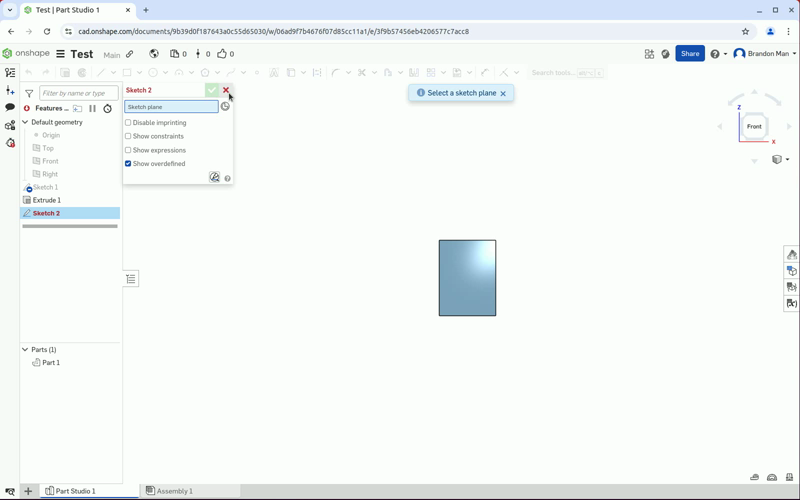
mouse_move(73, 163)
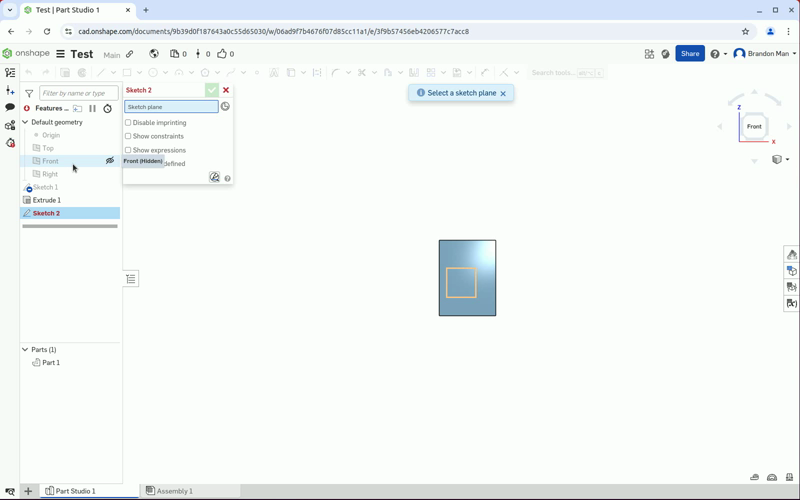
click(73, 163)
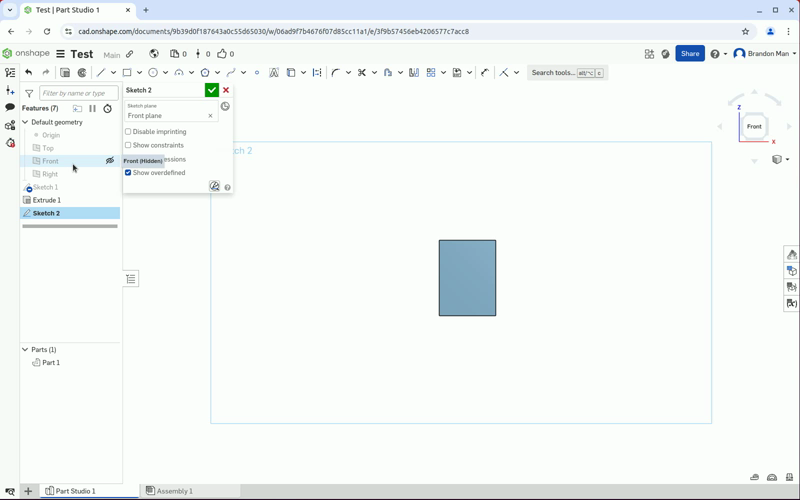
mouse_move(73, 352)
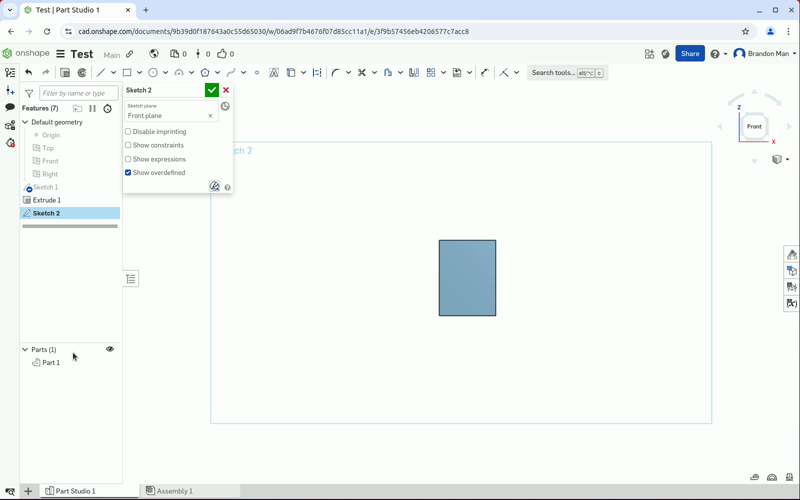
key(y)
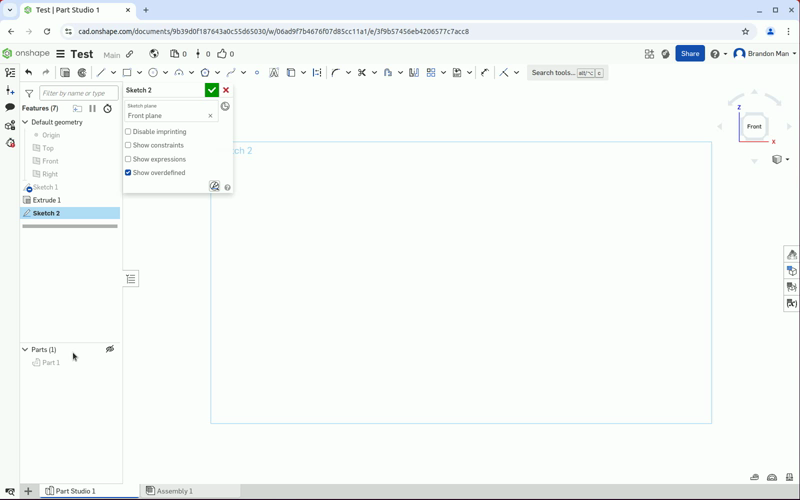
key(c)
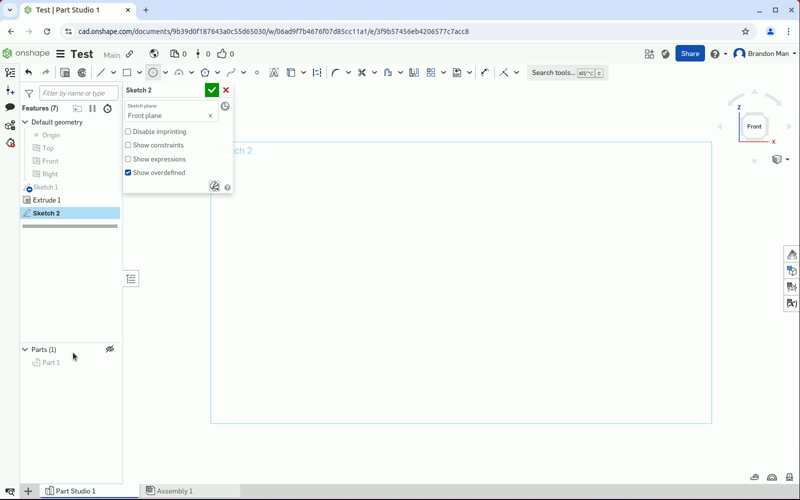
key_down(shift)
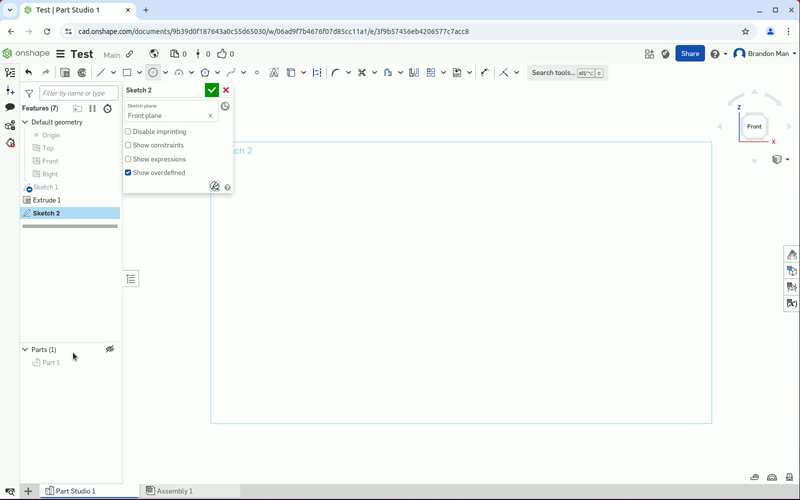
mouse_move(367, 287)
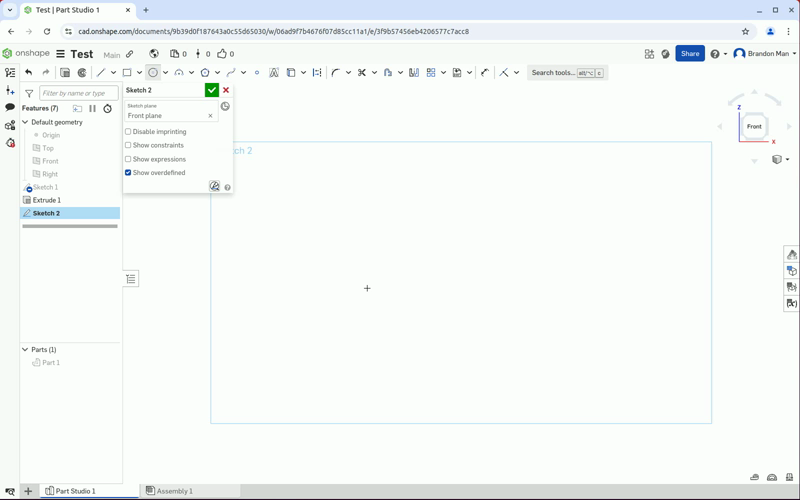
click(367, 287)
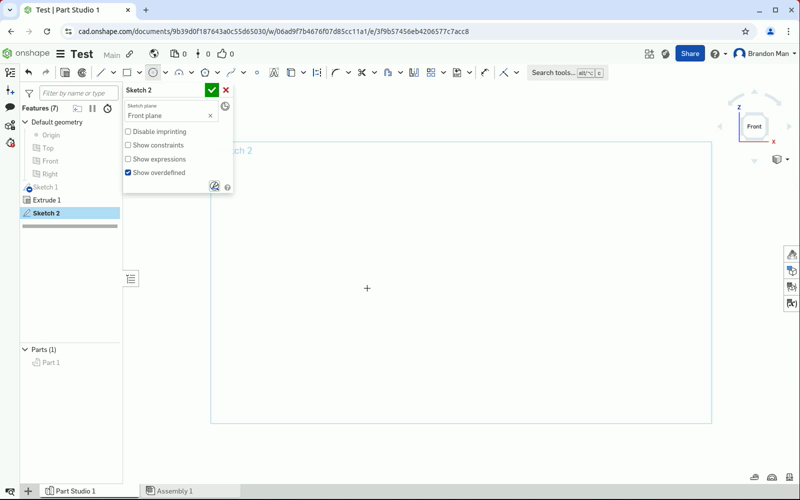
key_up(shift)
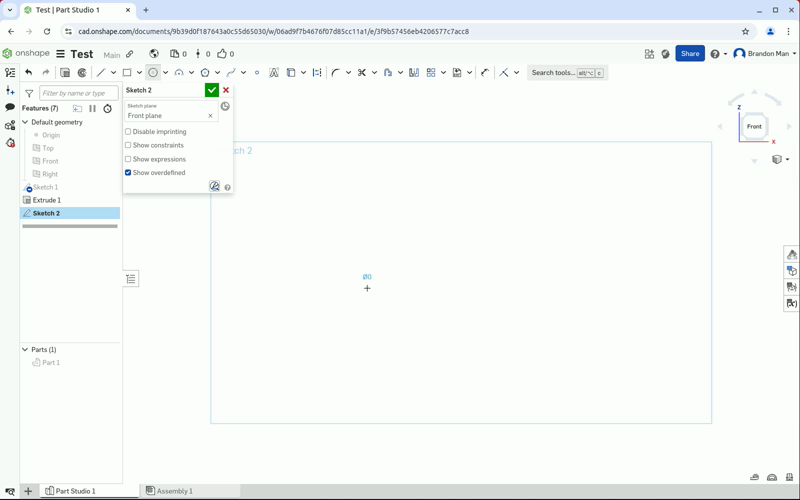
mouse_move(386, 287)
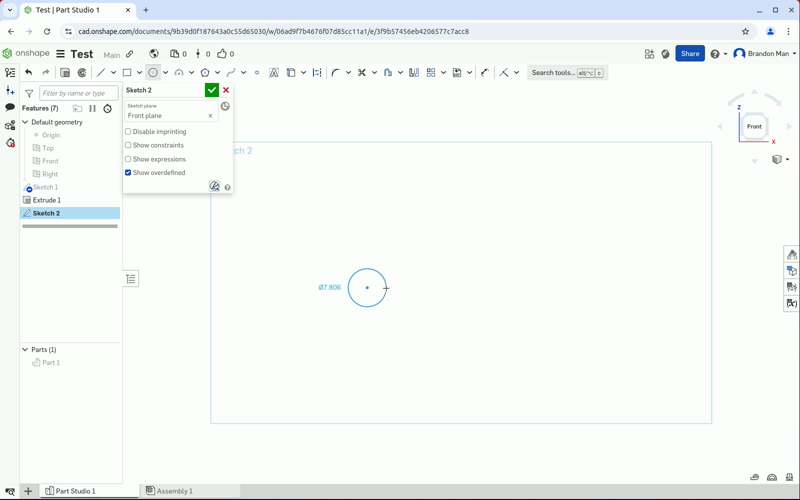
click(386, 287)
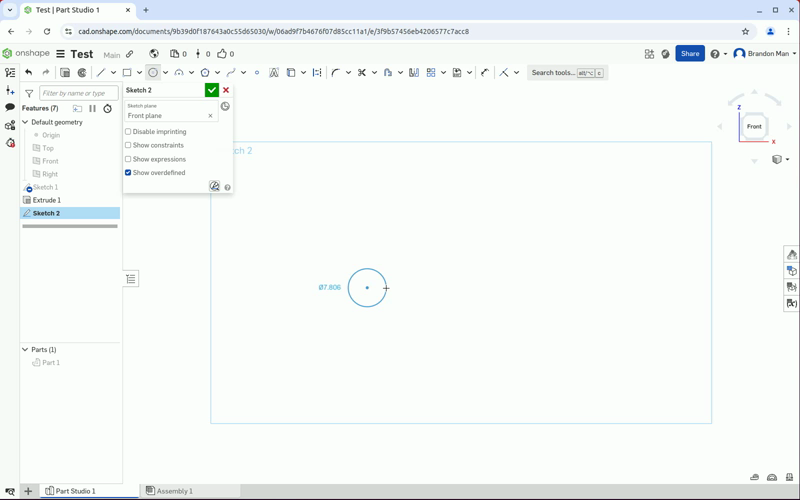
key(esc)
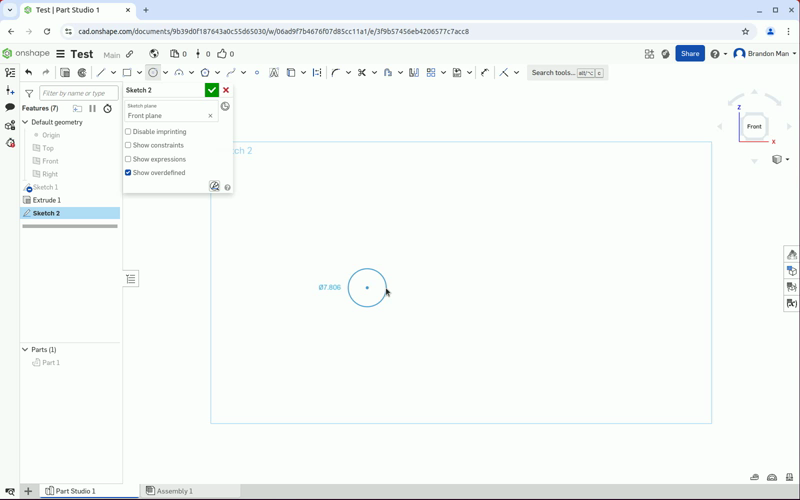
mouse_move(371, 294)
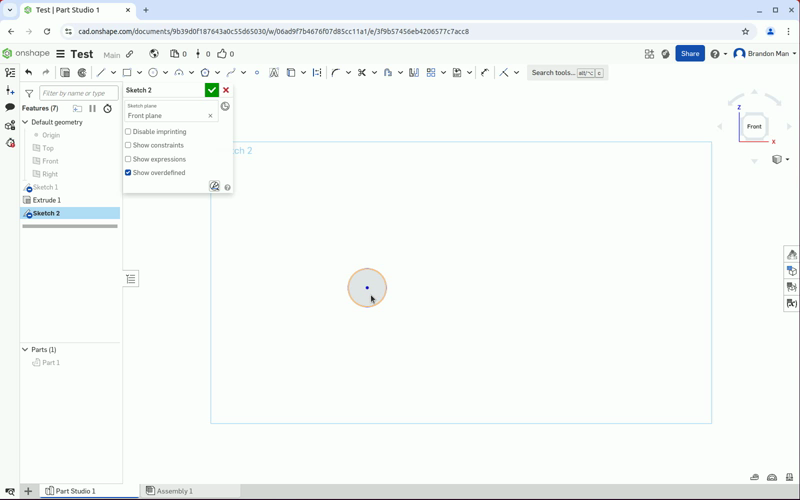
scroll(6)
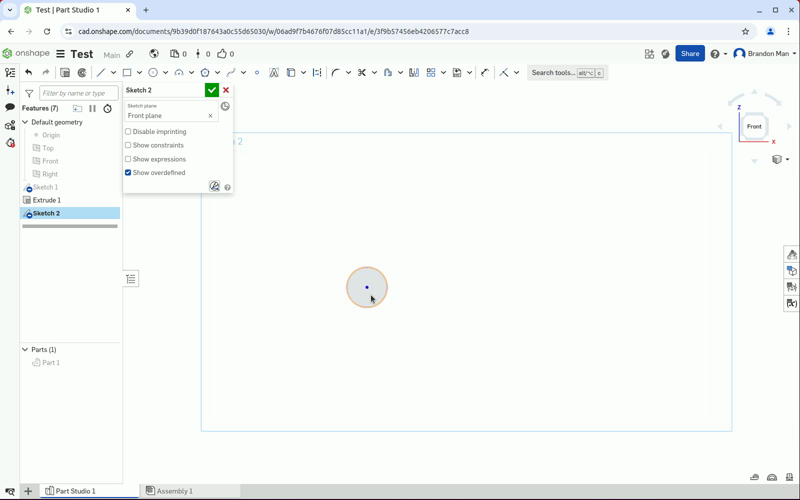
scroll(6)
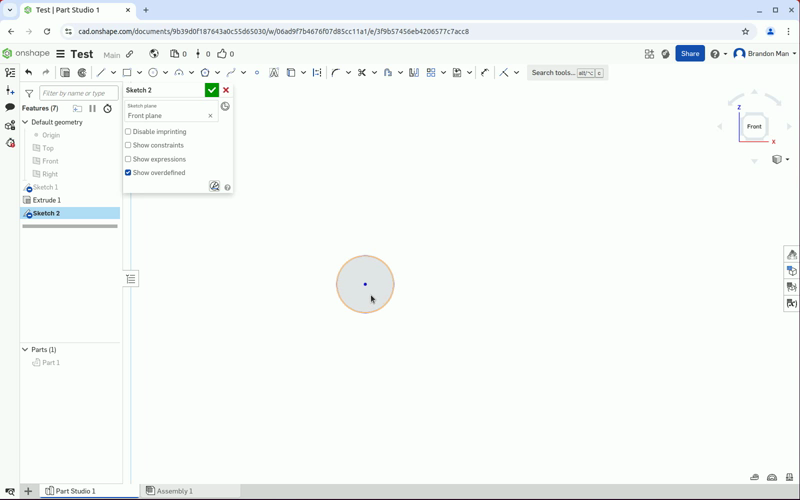
scroll(6)
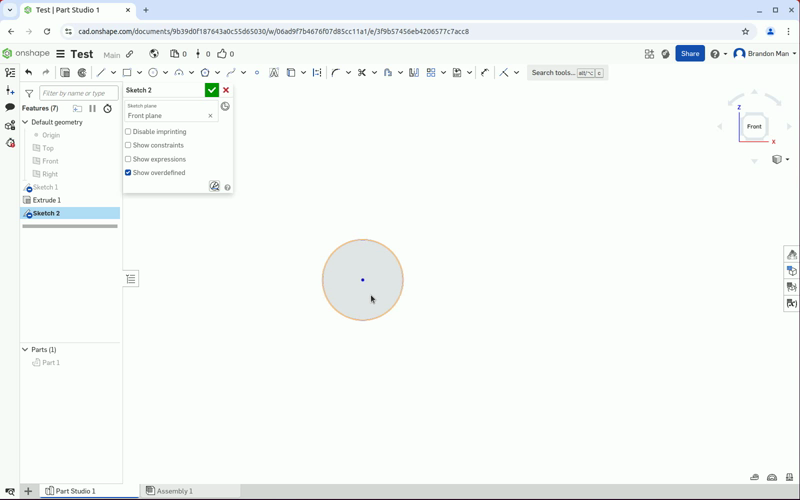
scroll(6)
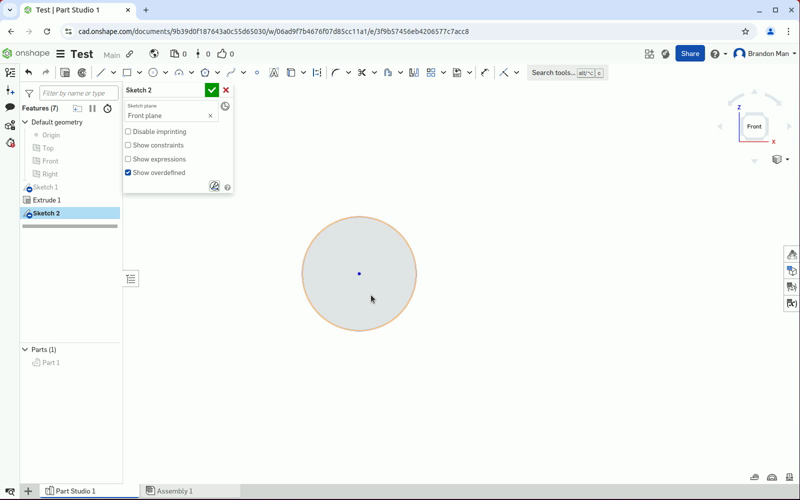
scroll(6)
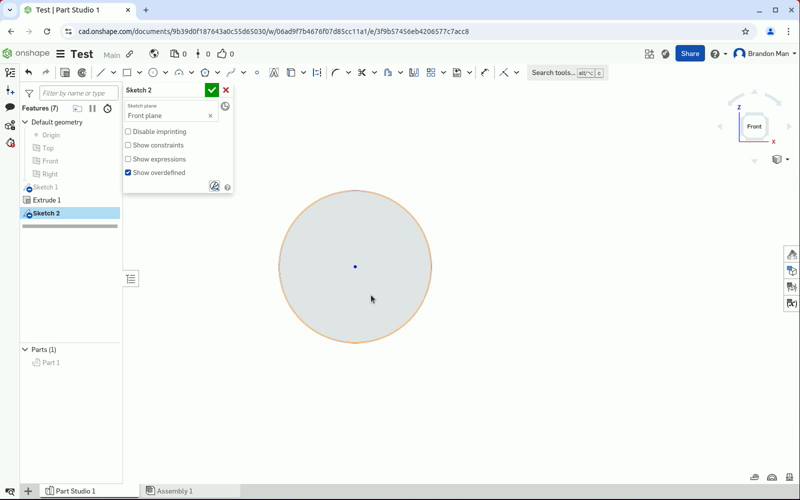
scroll(6)
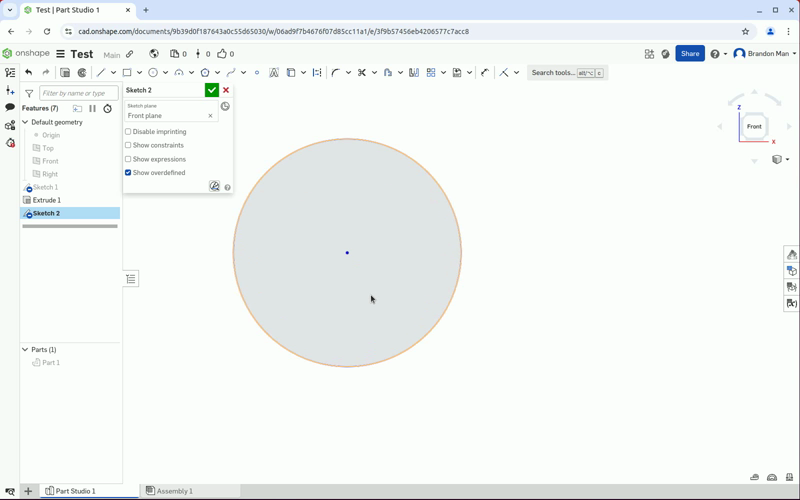
scroll(6)
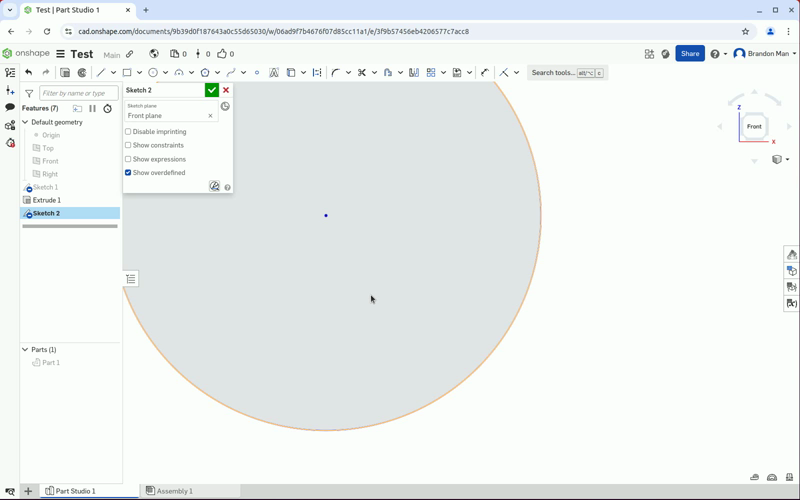
click(371, 294)
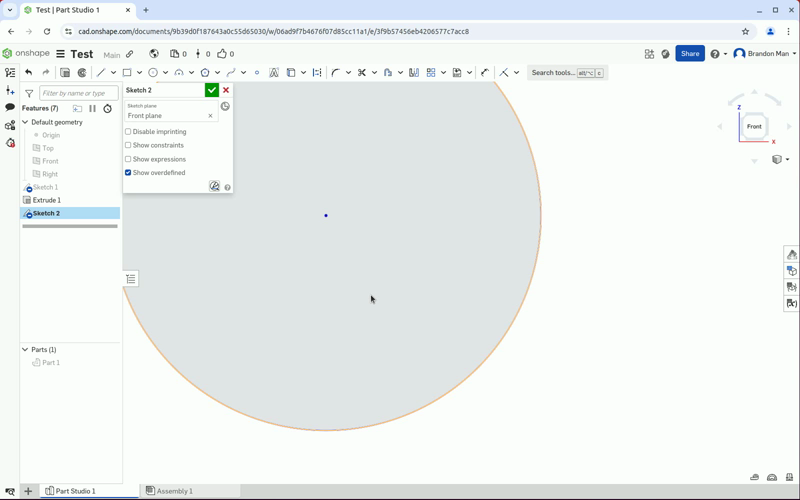
scroll(-6)
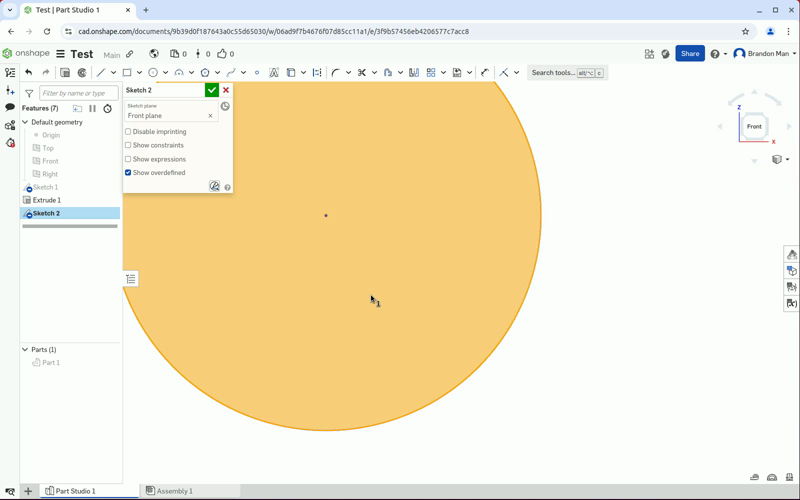
scroll(-6)
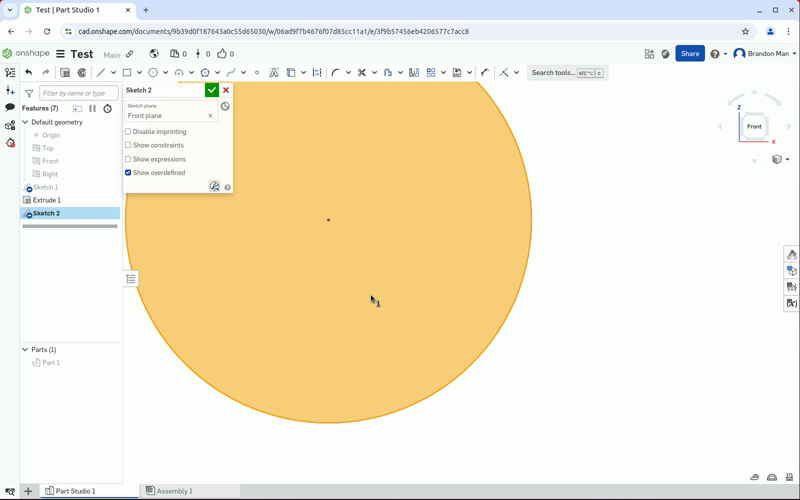
scroll(-6)
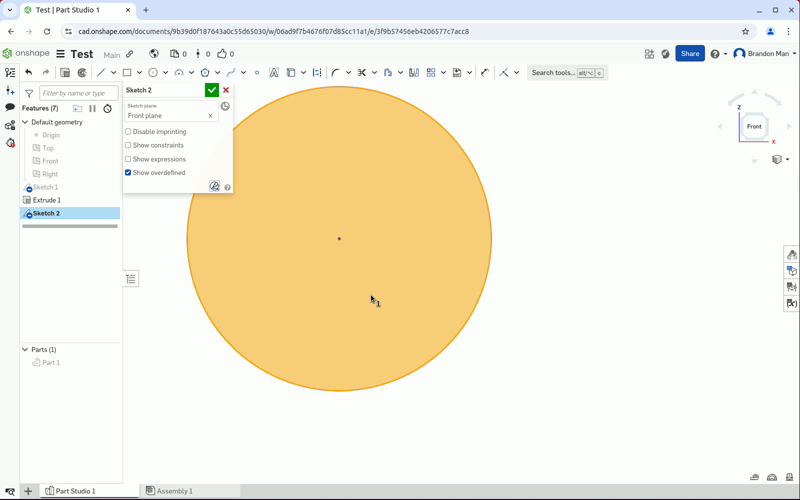
scroll(-6)
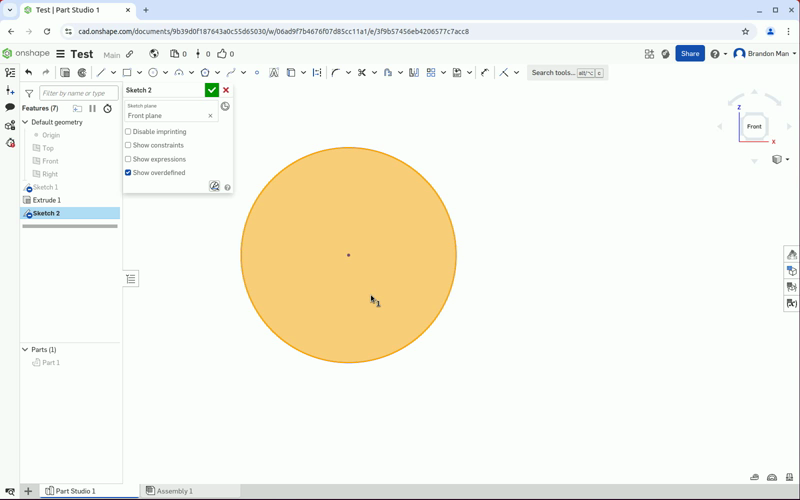
scroll(-6)
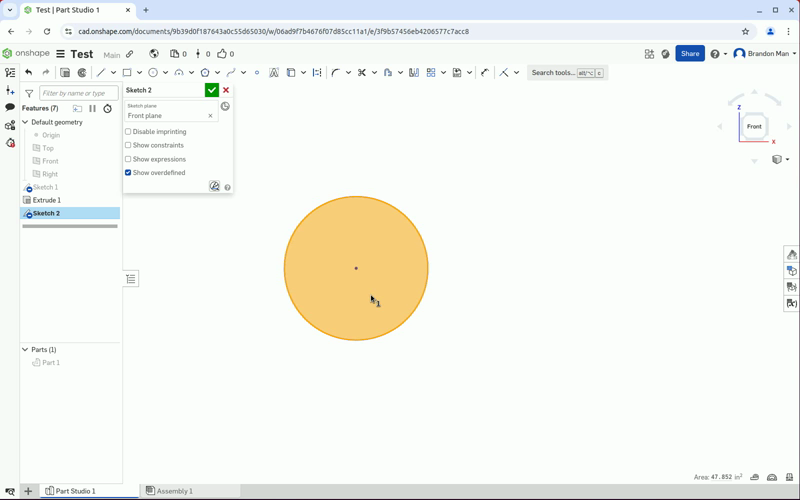
scroll(-6)
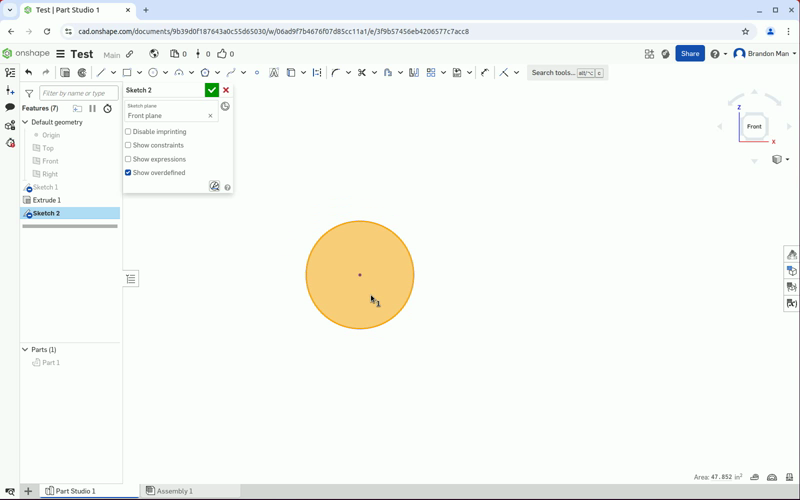
scroll(-6)
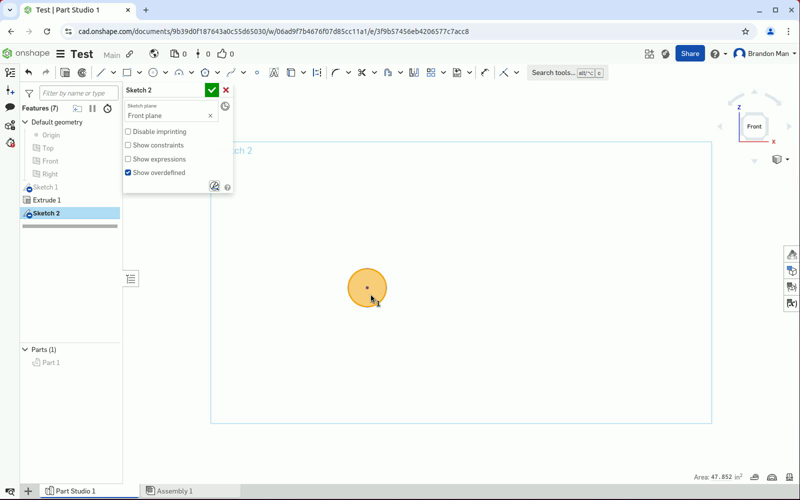
mouse_move(73, 352)
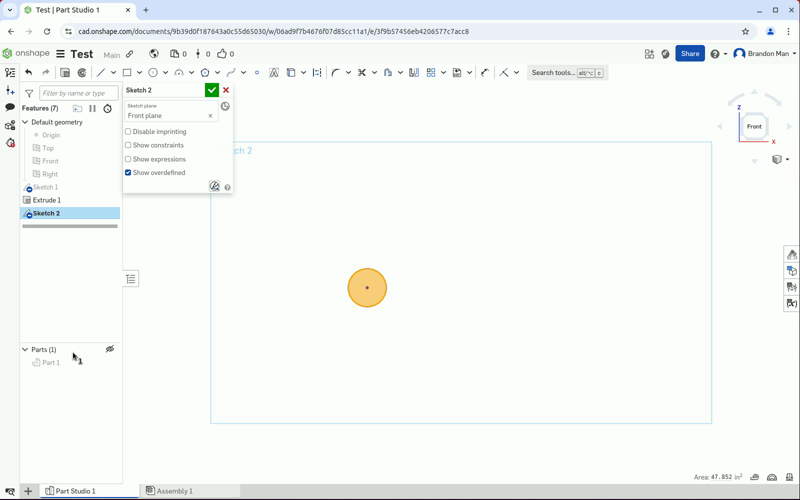
key(shift+y)
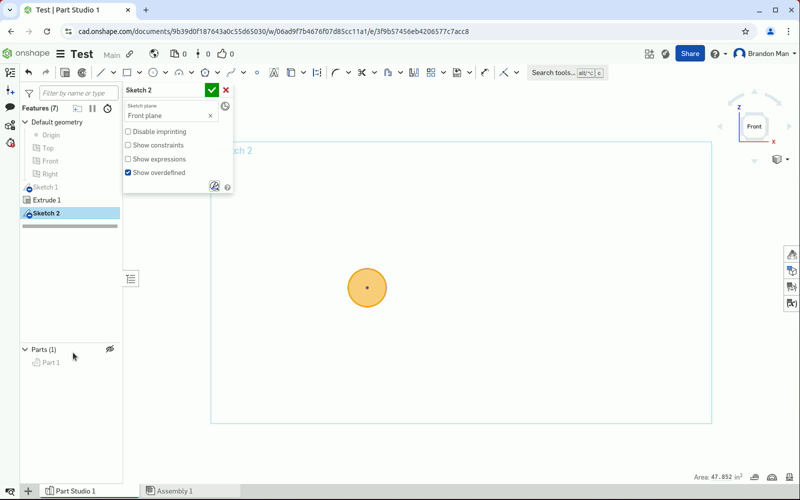
key(shift+e)
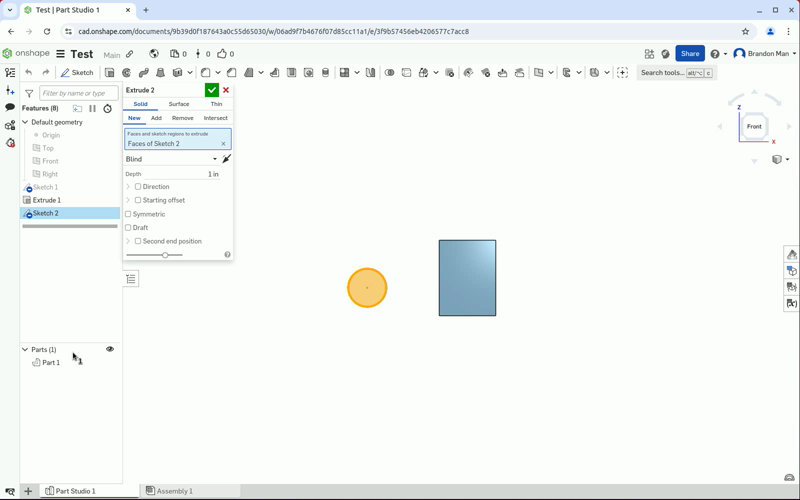
mouse_move(143, 106)
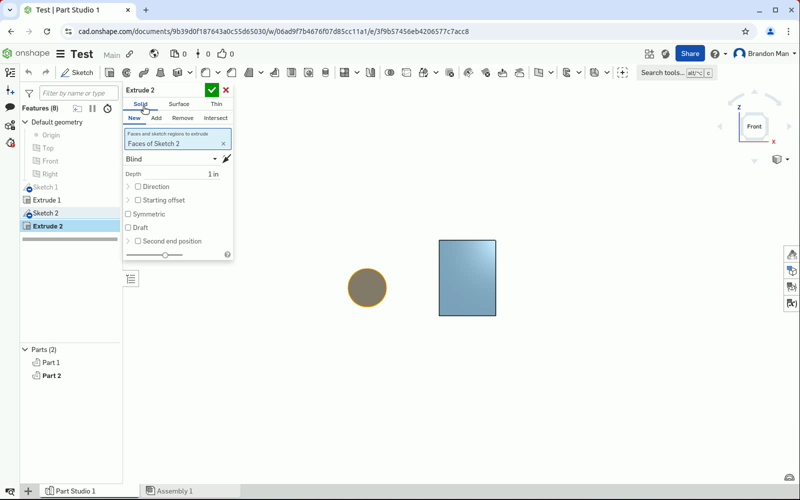
click(143, 106)
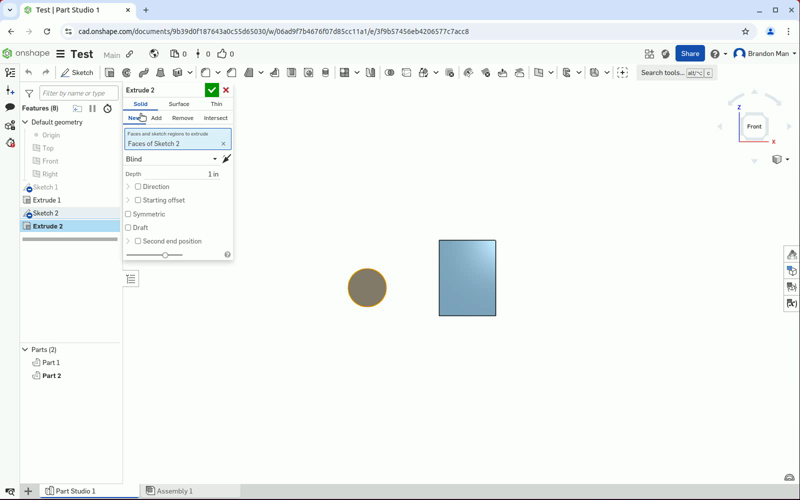
mouse_move(137, 120)
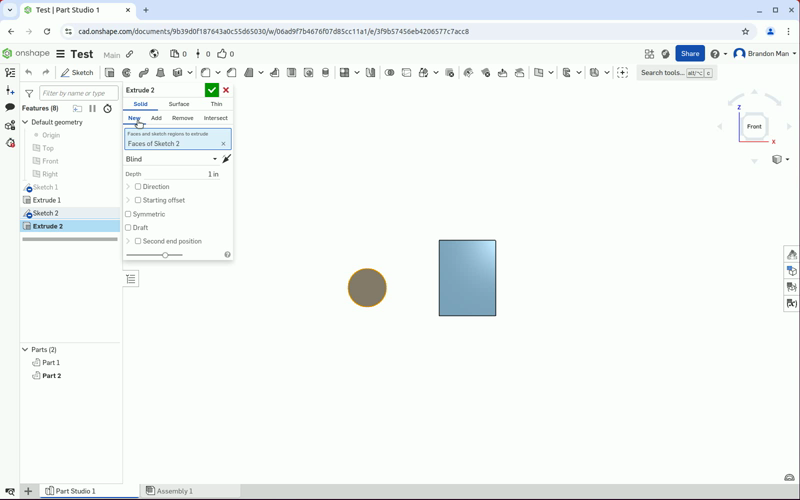
click(137, 120)
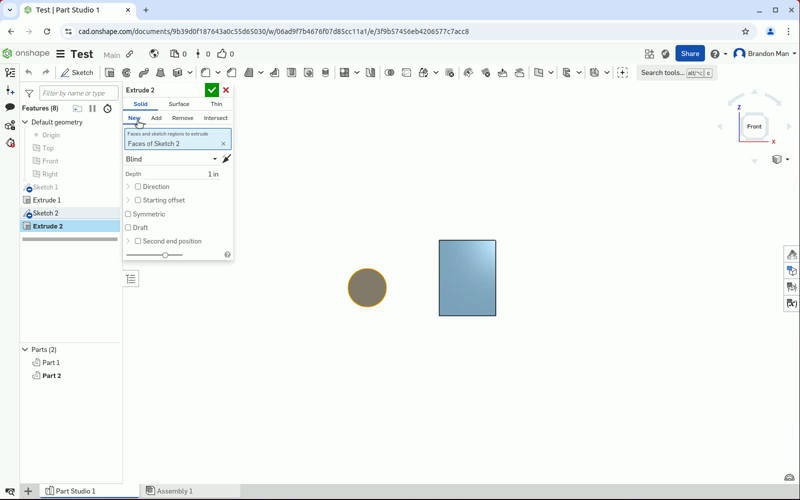
key(tab, 4)
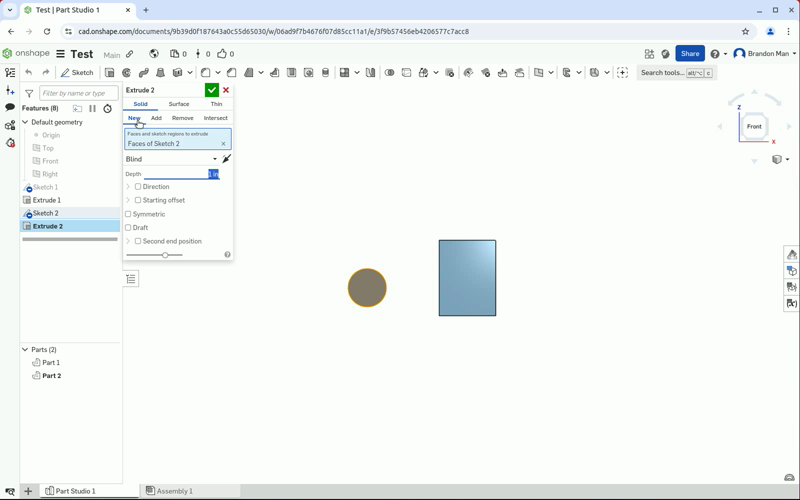
text(11.554)
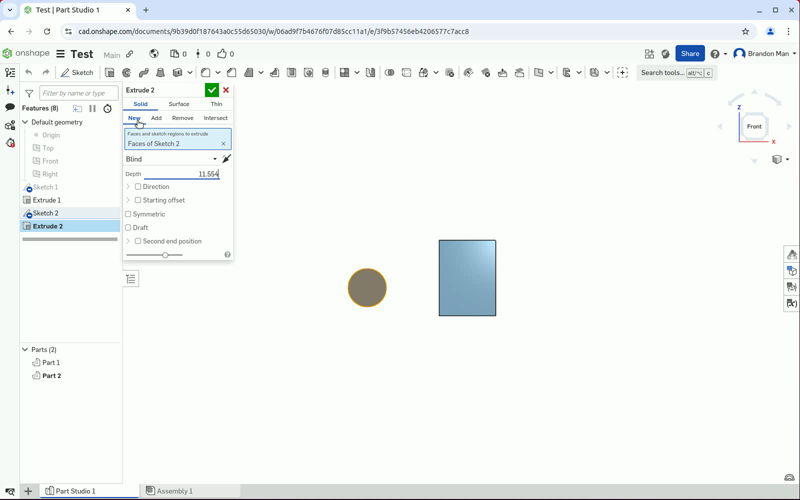
key(enter)
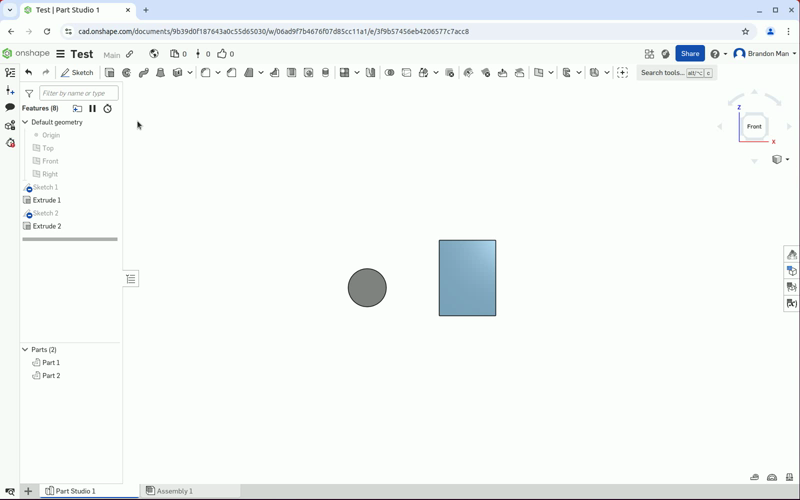
key(shift+h)
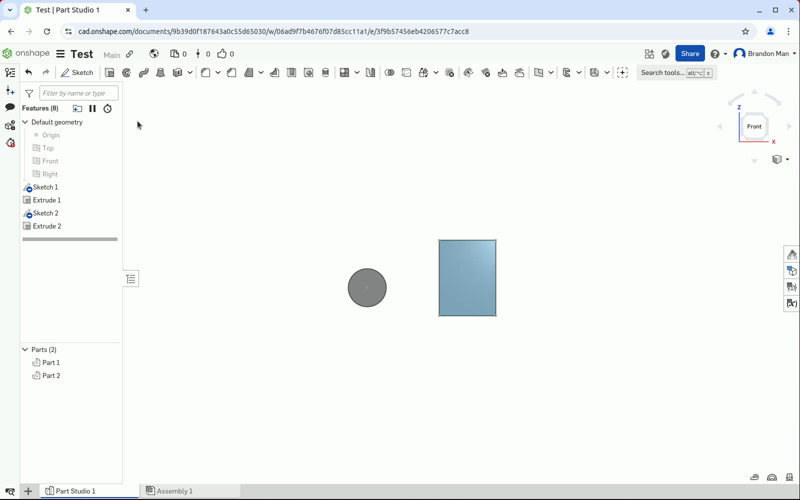
key(shift+h)
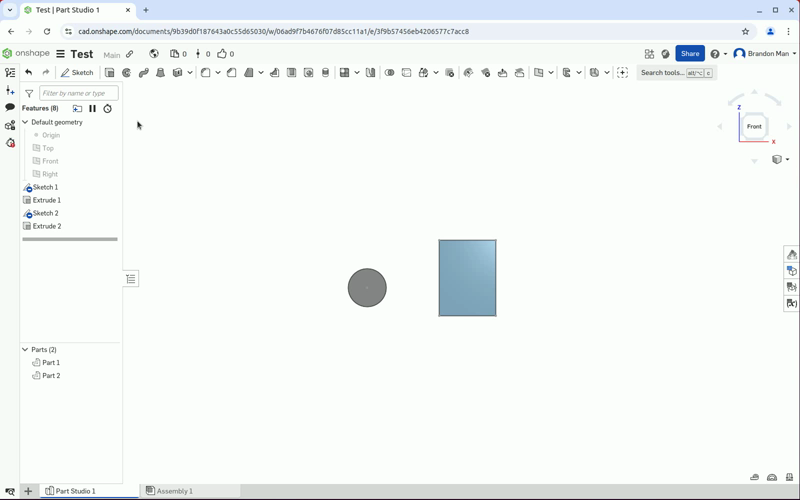
key(shift+7)
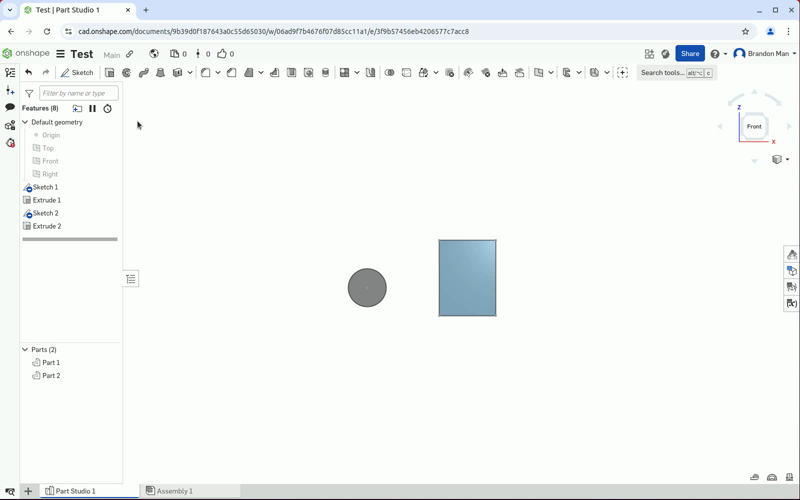
key(left, 2)
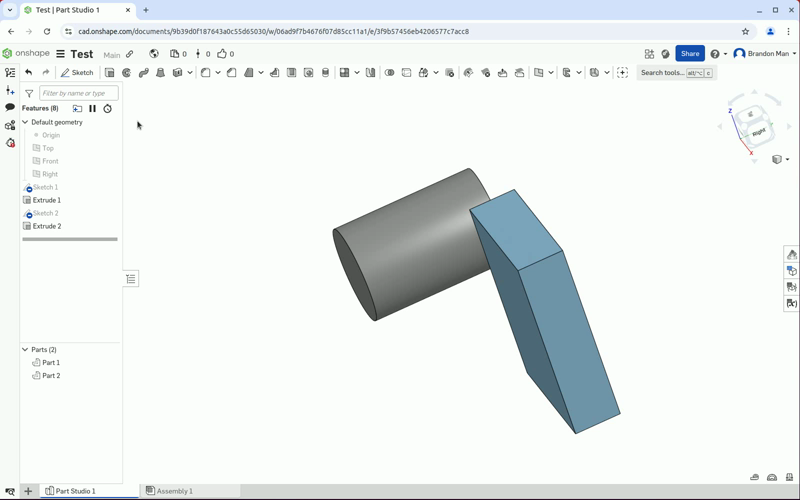
key(down, 2)
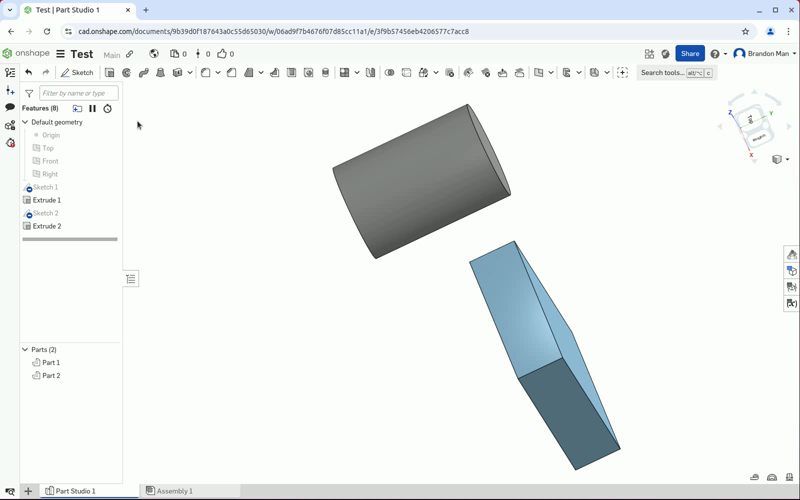
key(up, 2)
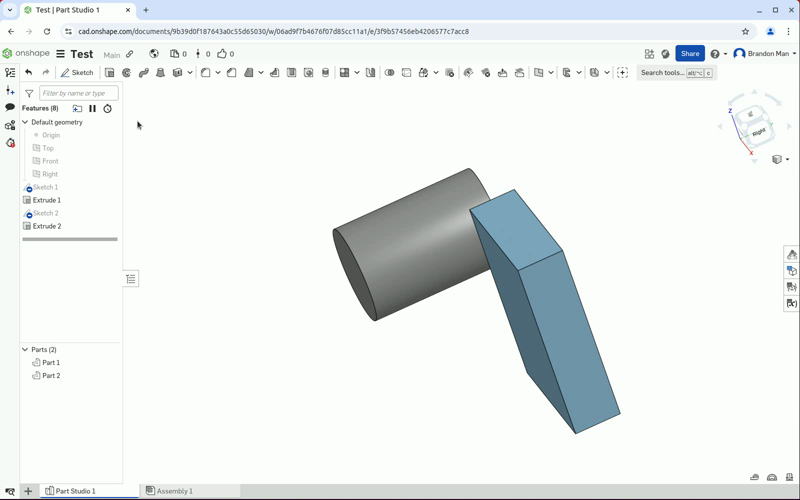
key(right, 2)
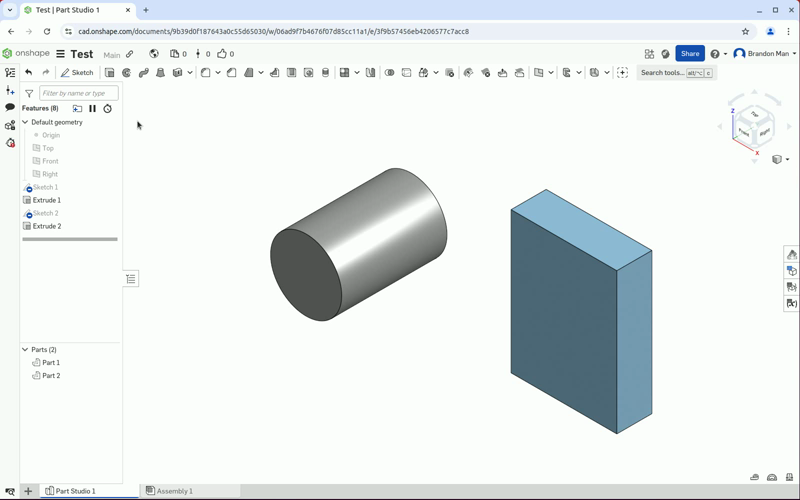
mouse_move(73, 189)
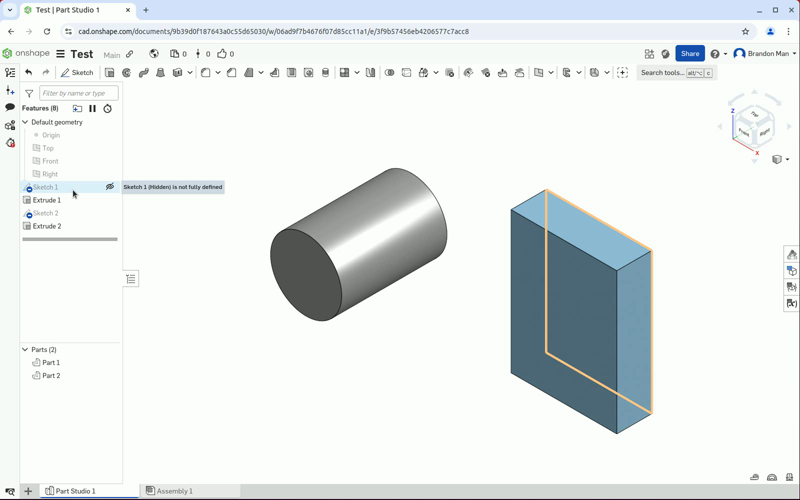
click(73, 189)